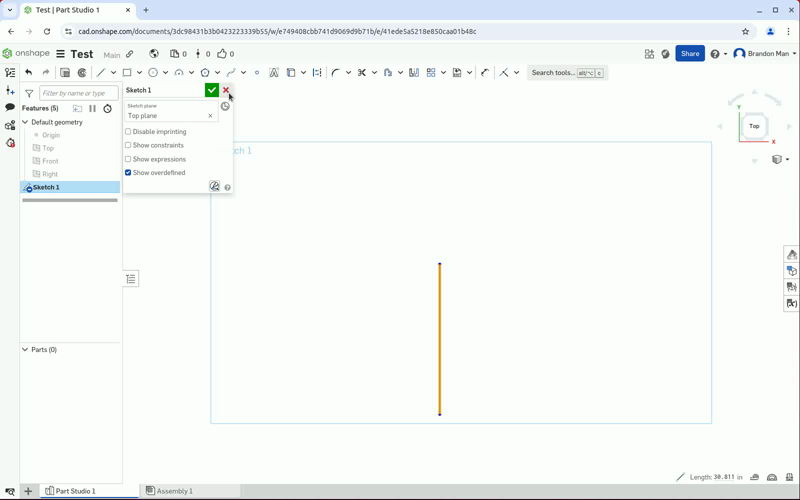
key(shift+h)
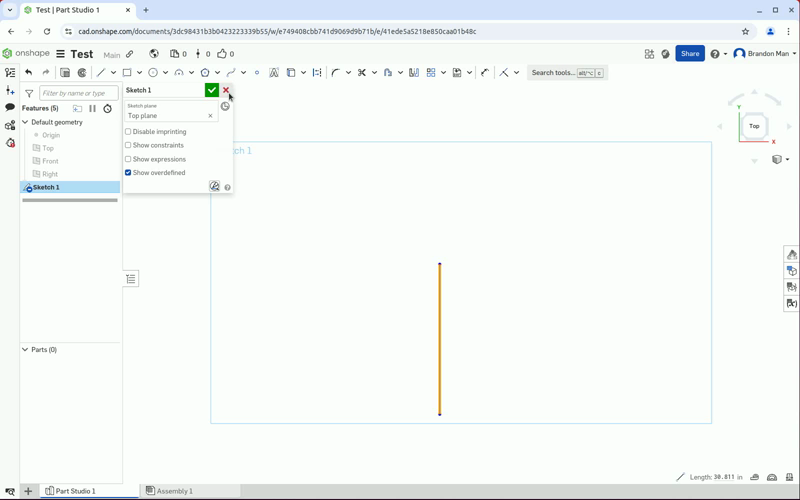
key(shift+s)
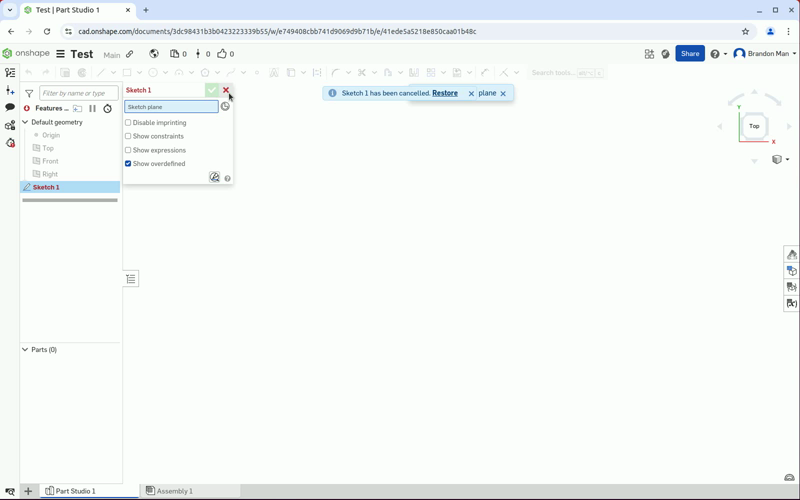
mouse_move(73, 150)
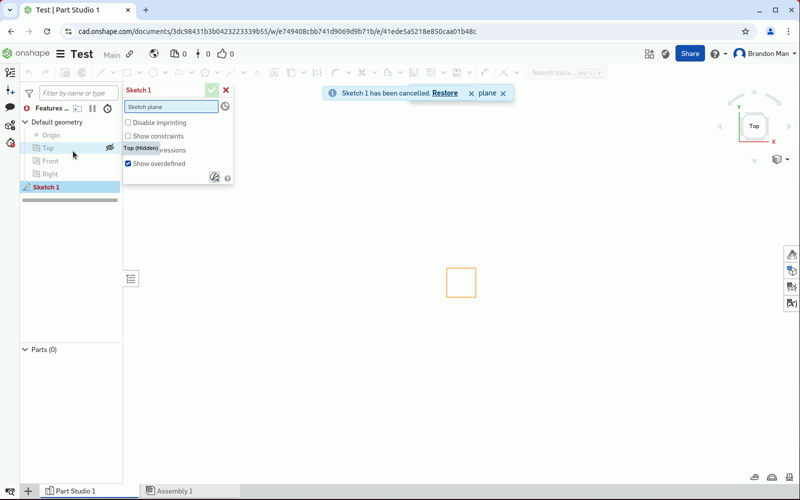
click(73, 150)
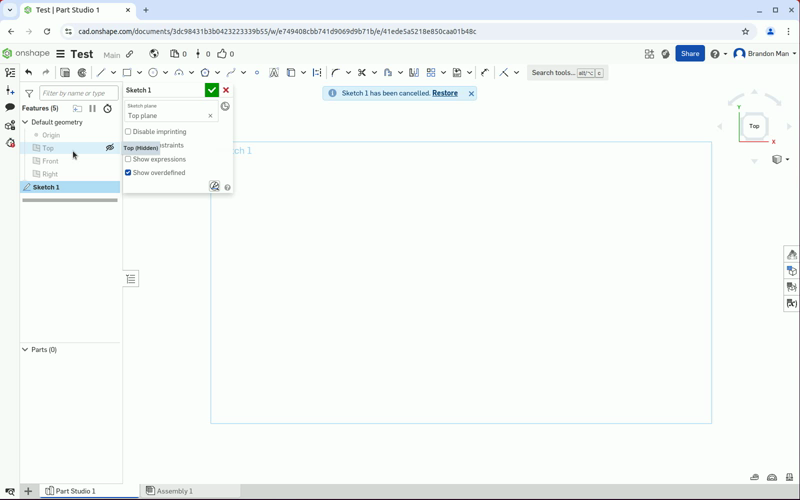
mouse_move(73, 352)
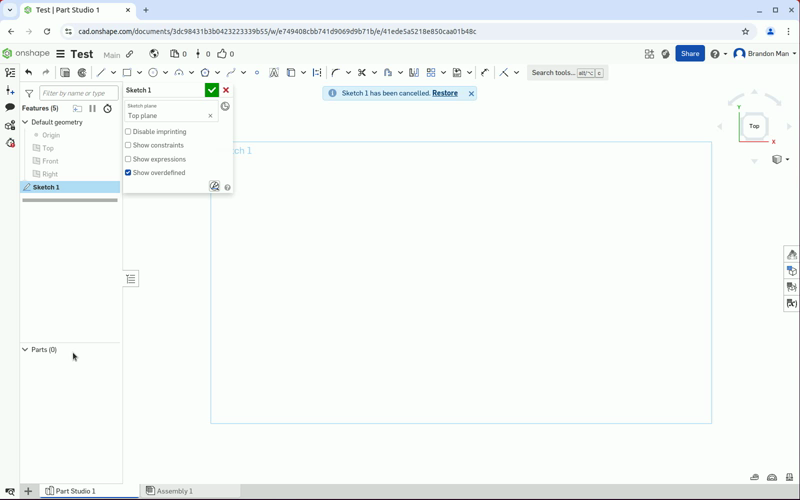
key(y)
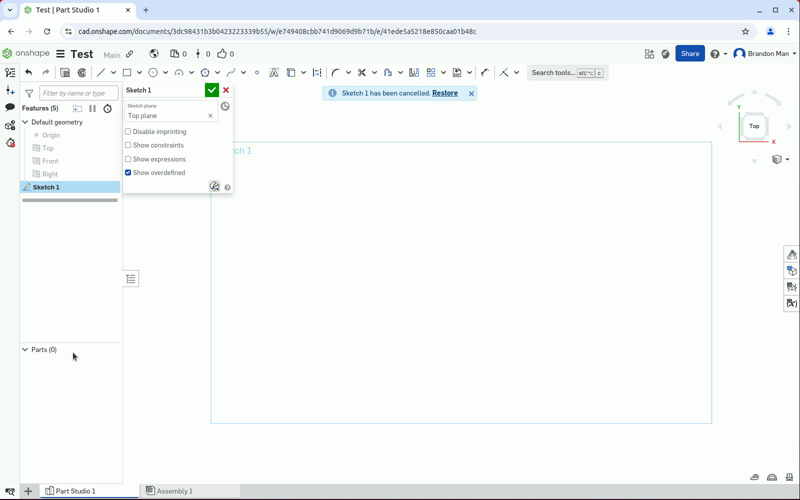
key(c)
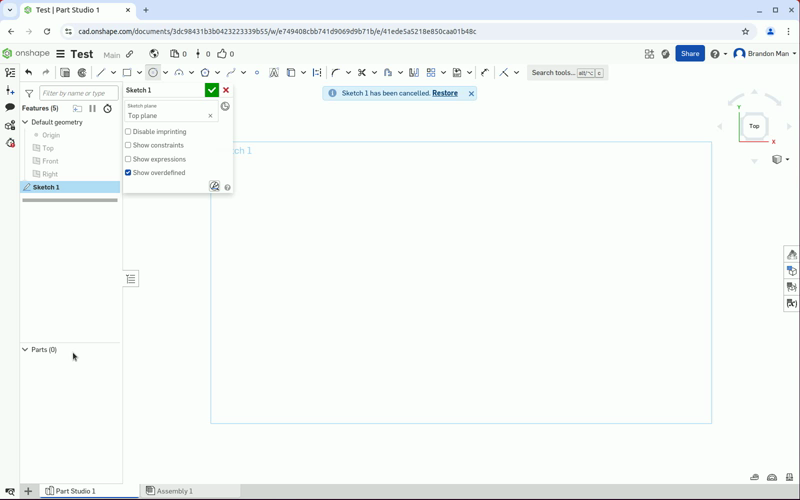
key_down(shift)
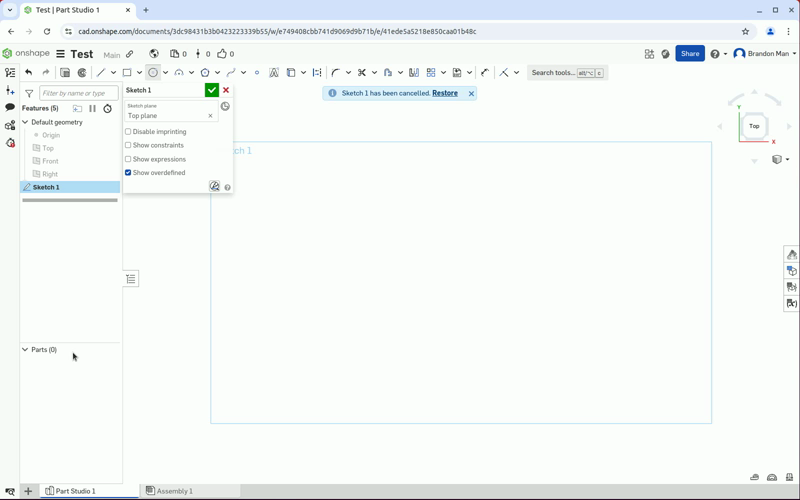
mouse_move(500, 282)
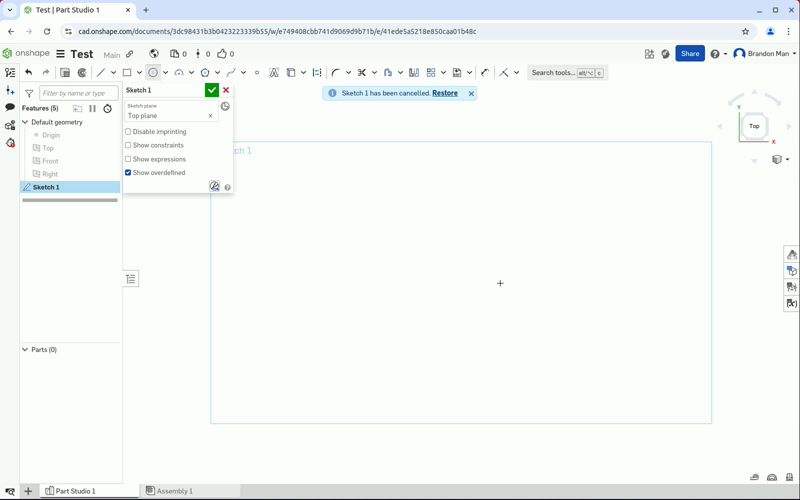
click(500, 282)
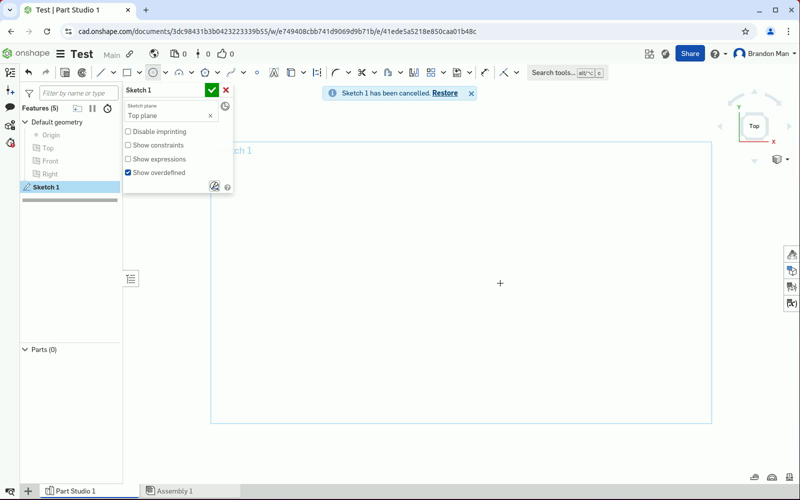
key_up(shift)
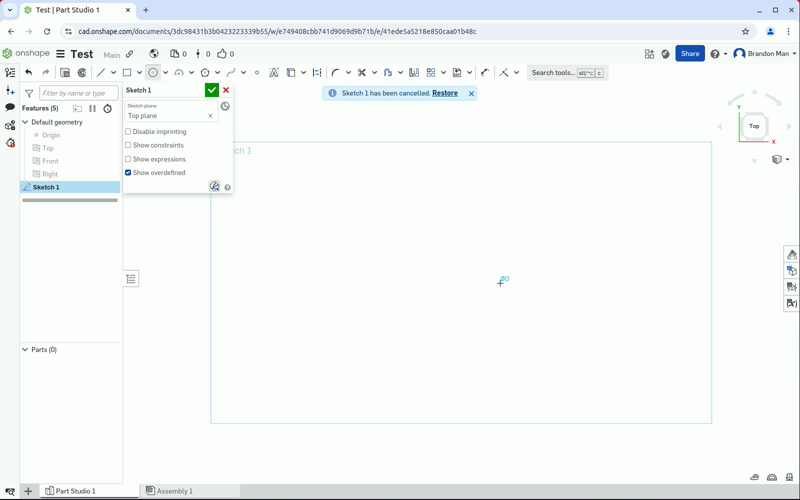
mouse_move(543, 282)
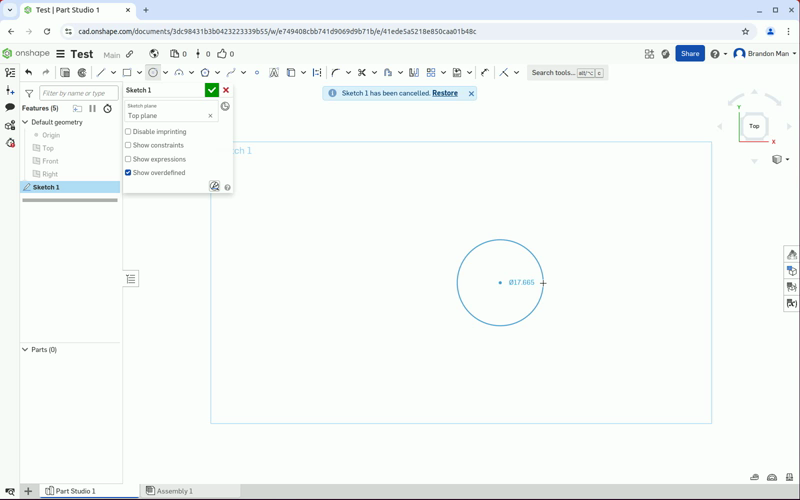
click(543, 282)
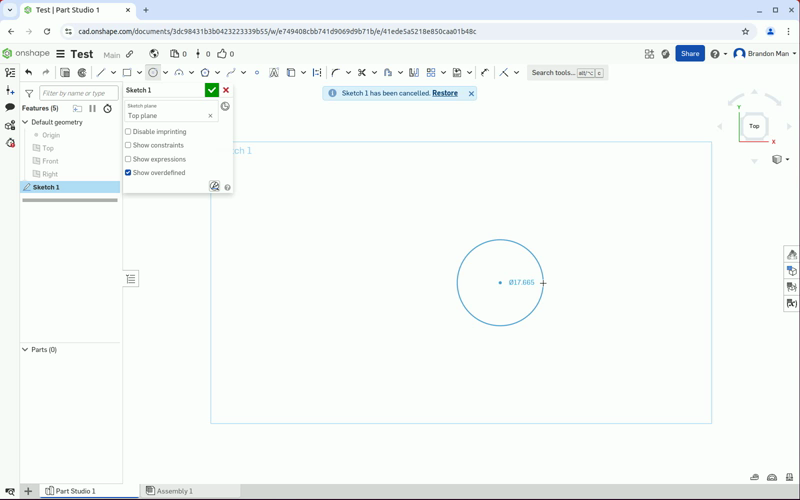
key(esc)
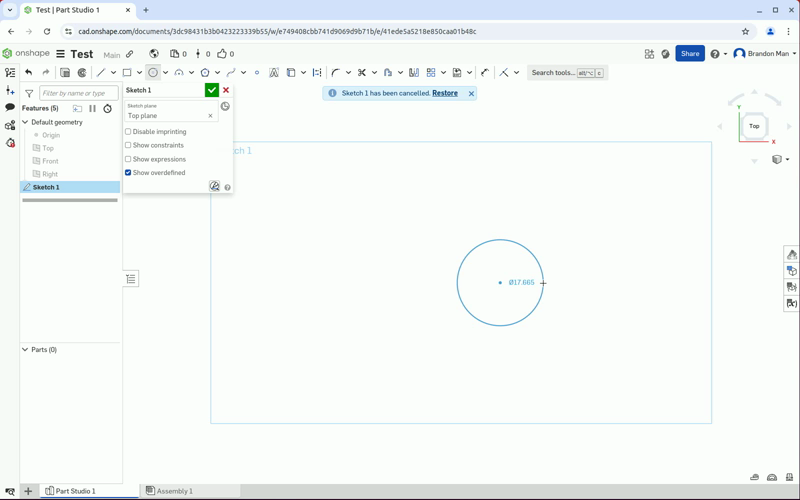
key(c)
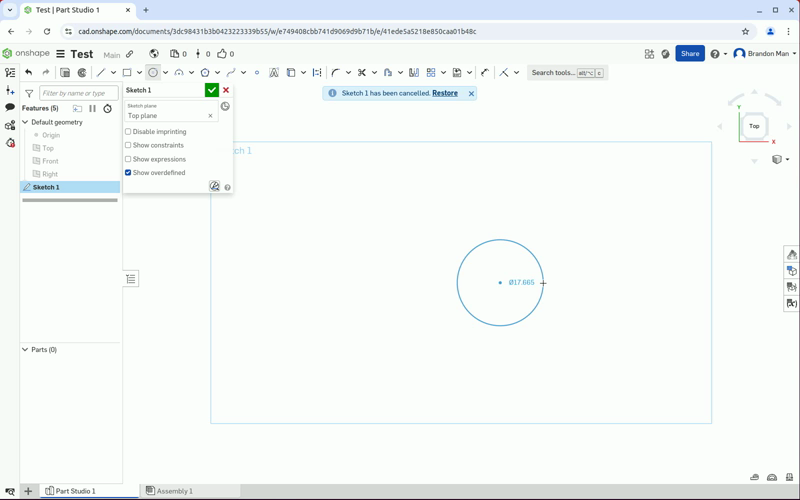
key_down(shift)
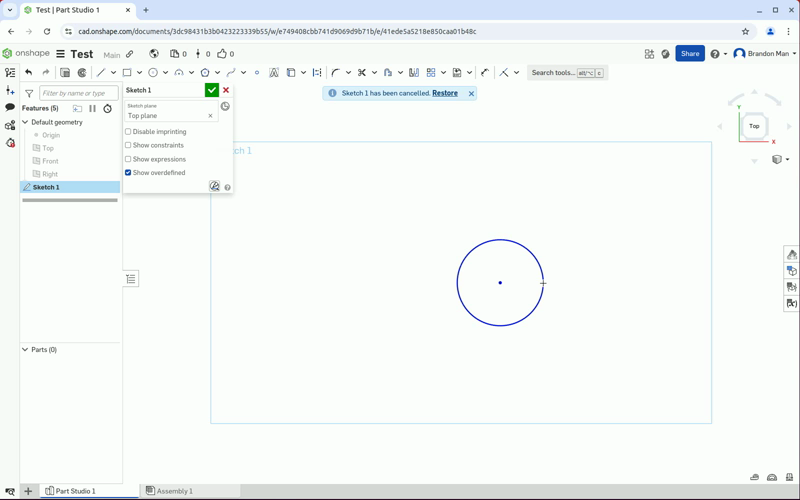
mouse_move(500, 282)
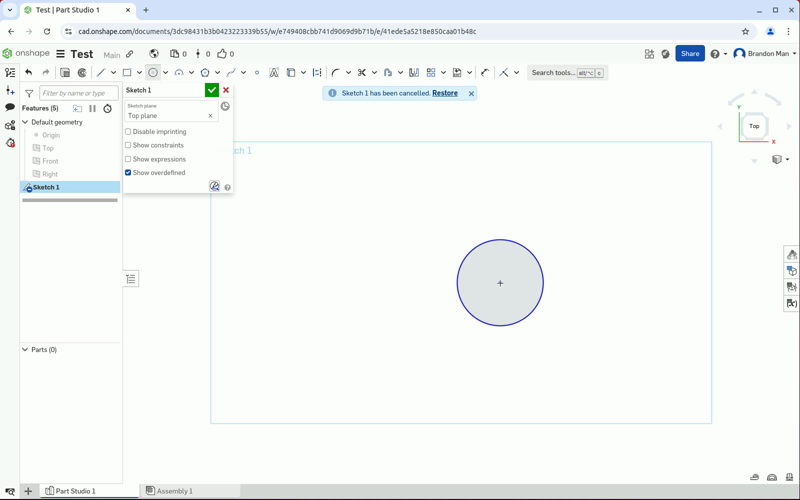
click(500, 282)
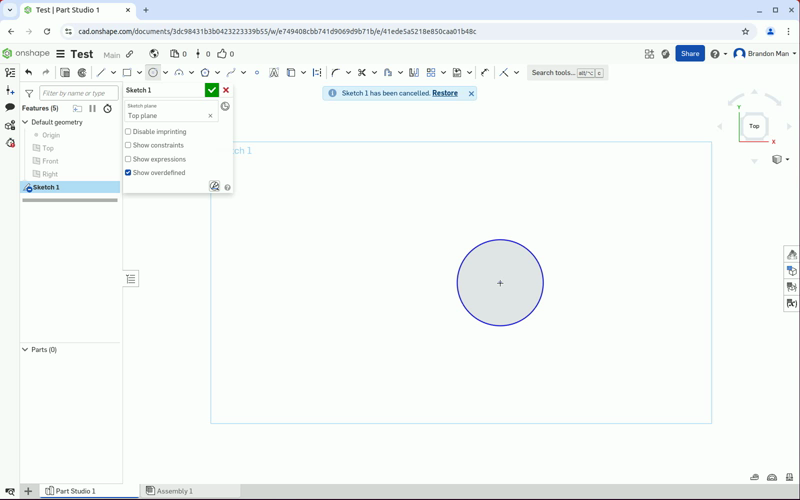
key_up(shift)
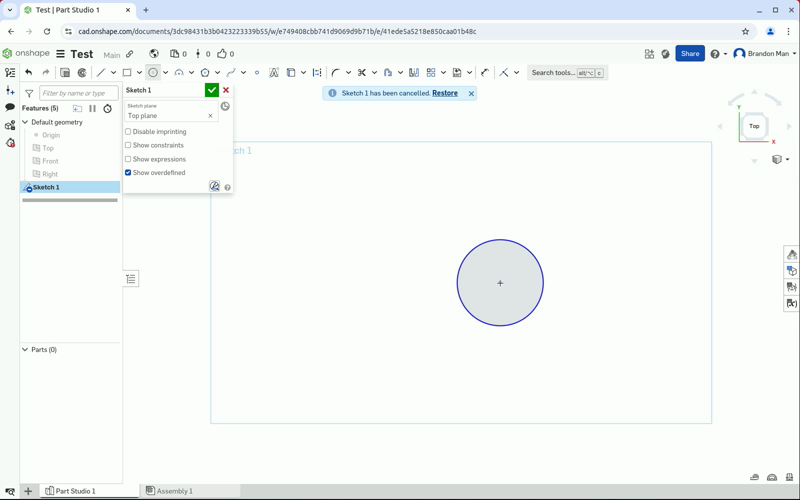
mouse_move(521, 282)
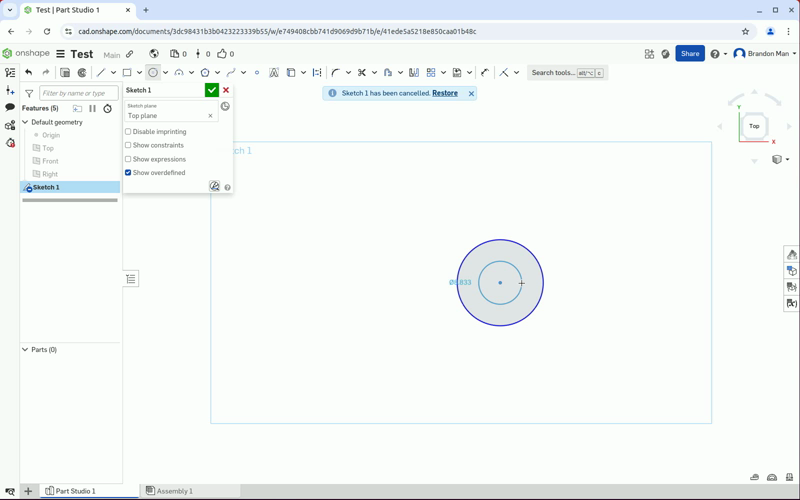
click(521, 282)
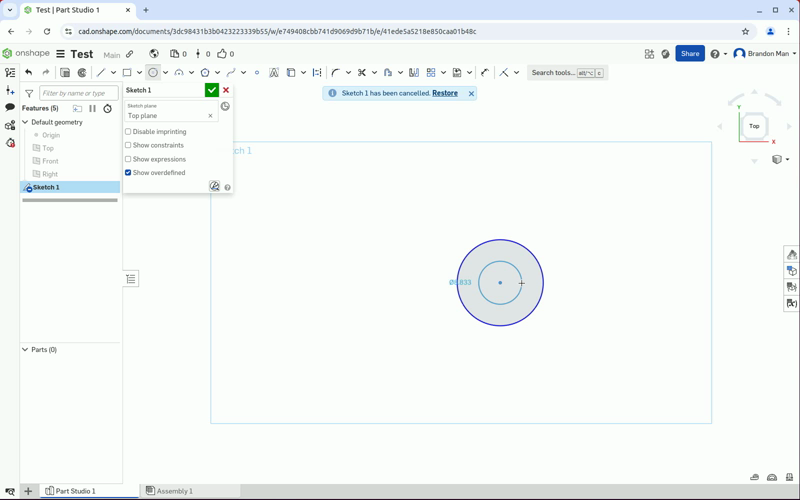
key(esc)
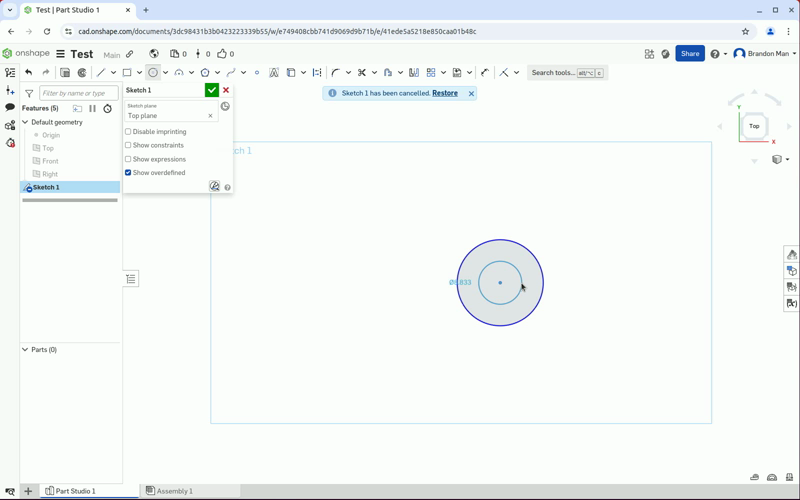
mouse_move(475, 290)
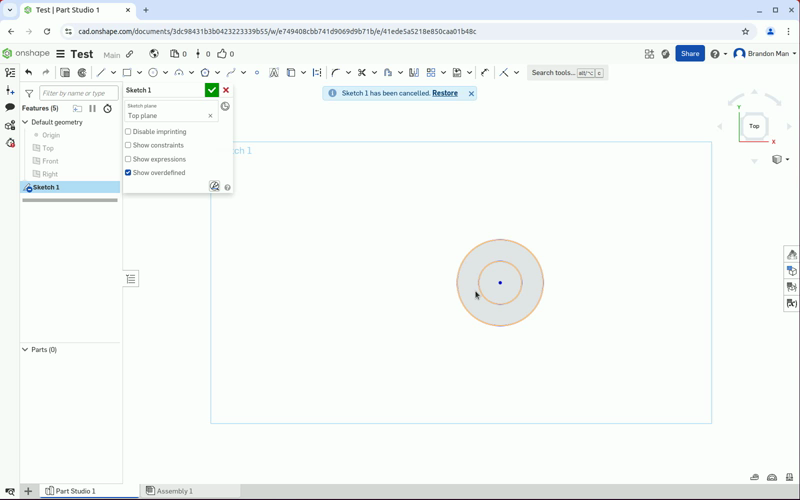
click(475, 290)
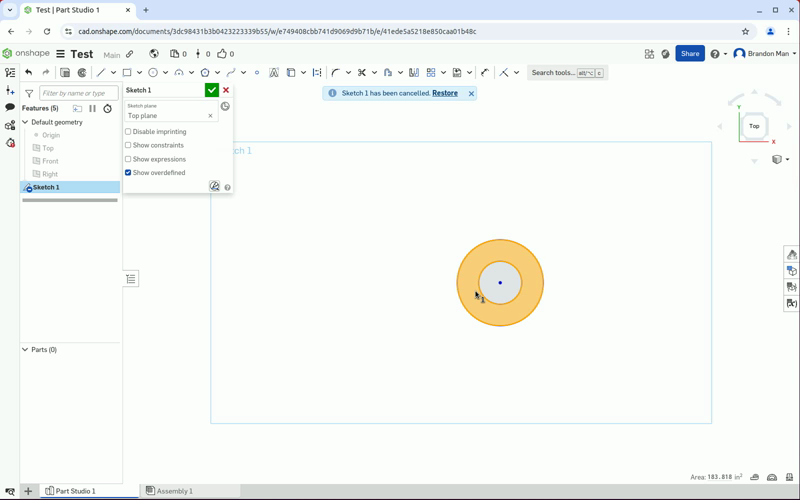
mouse_move(73, 352)
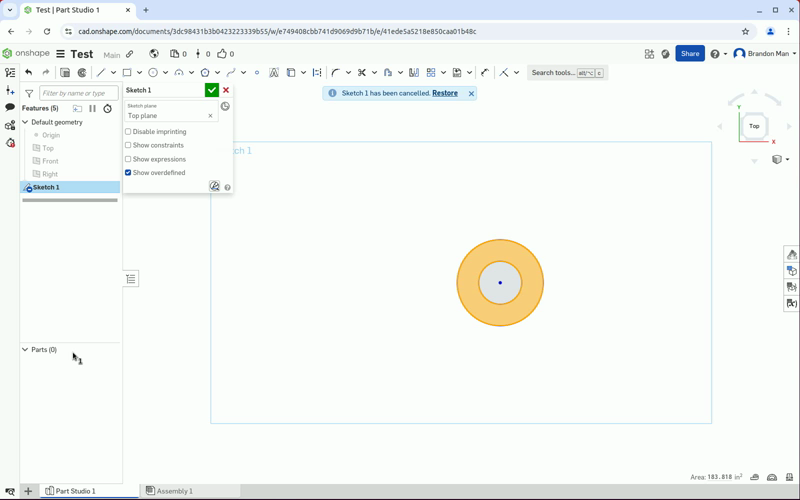
key(shift+y)
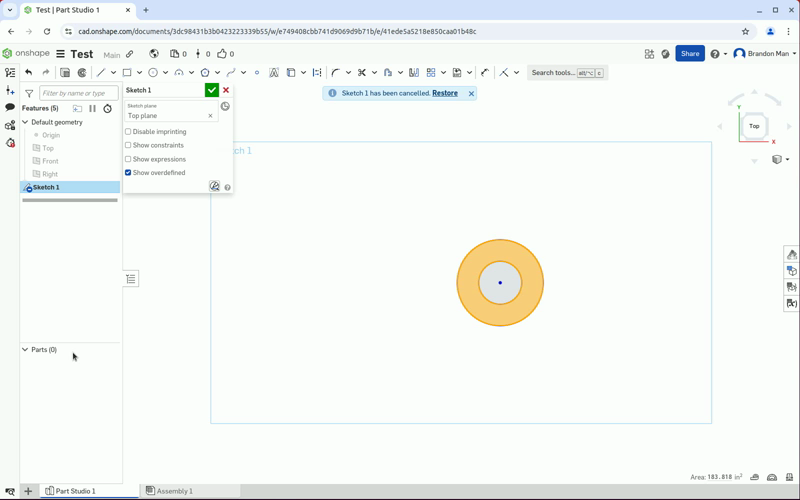
key(shift+e)
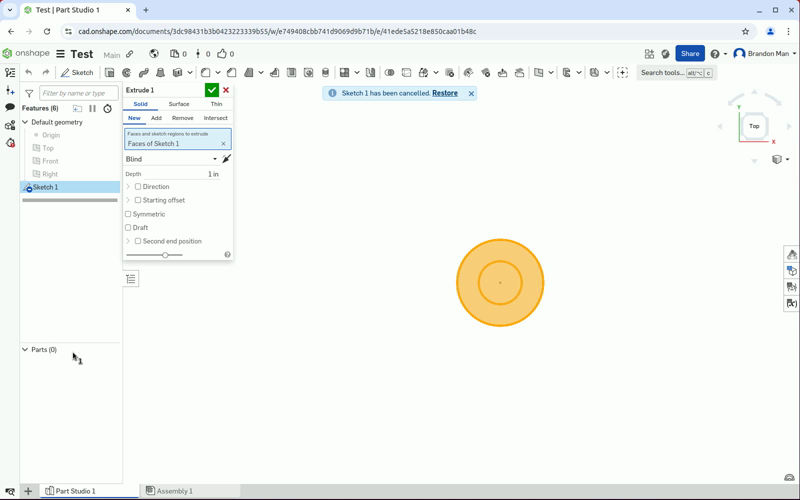
mouse_move(143, 106)
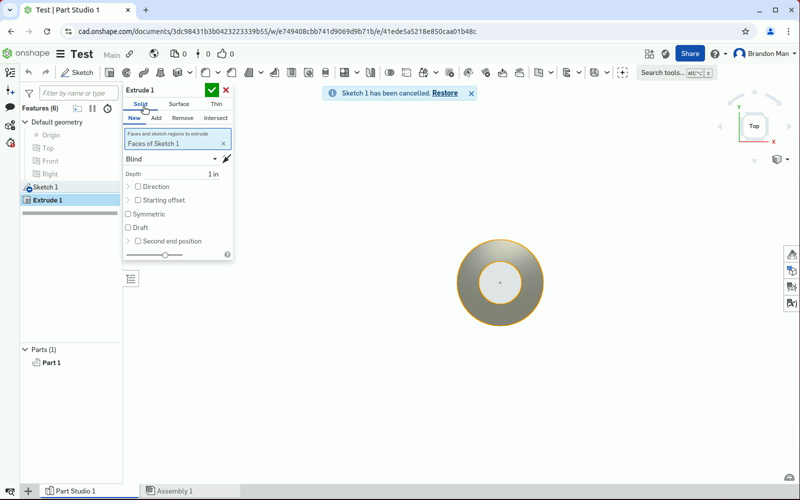
click(143, 106)
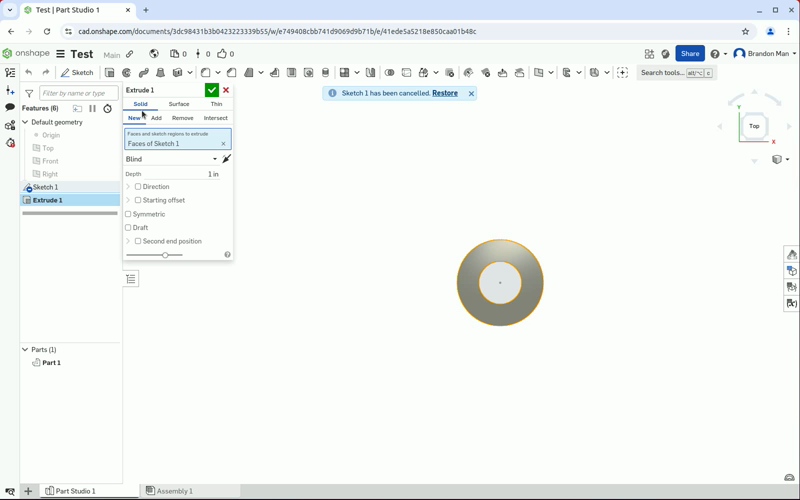
mouse_move(137, 120)
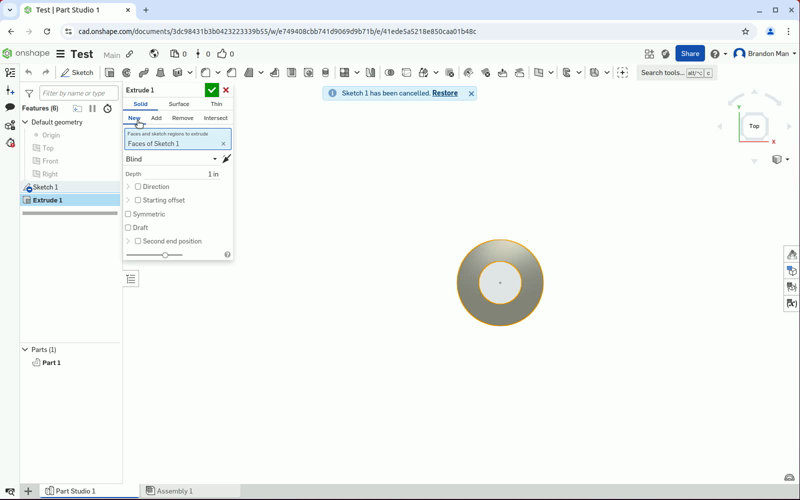
click(137, 120)
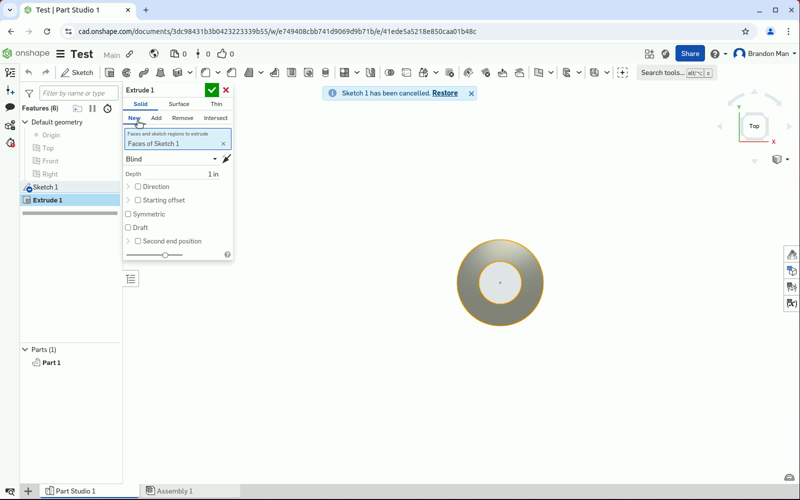
key(tab, 4)
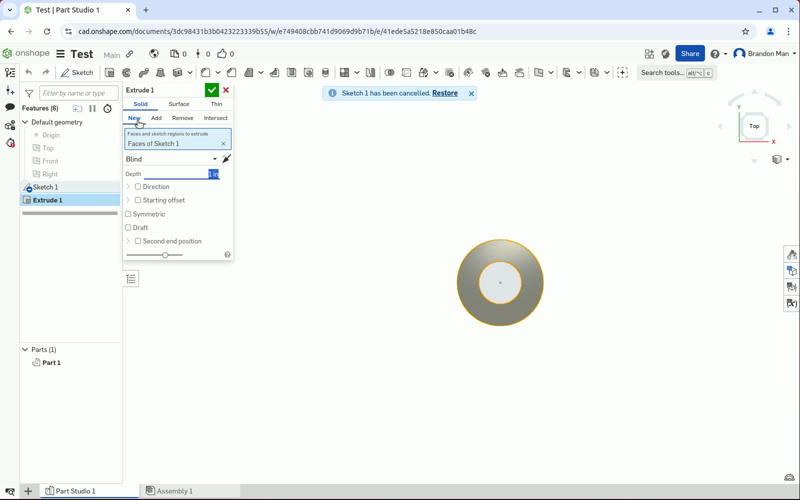
text(1.204)
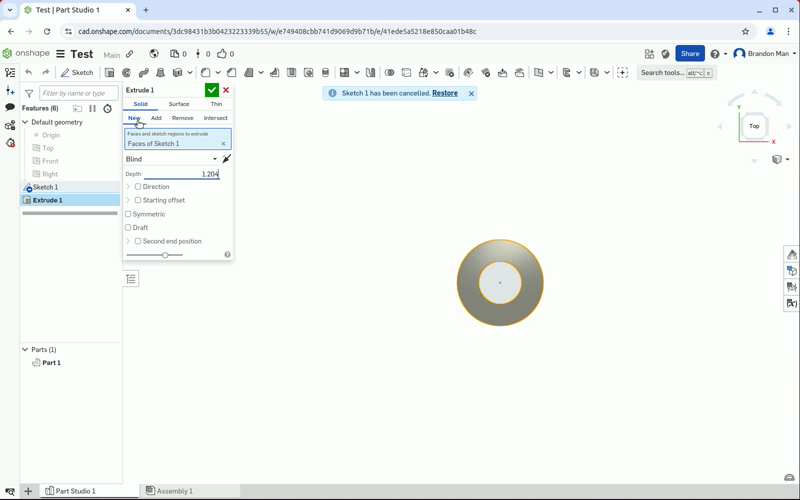
key(enter)
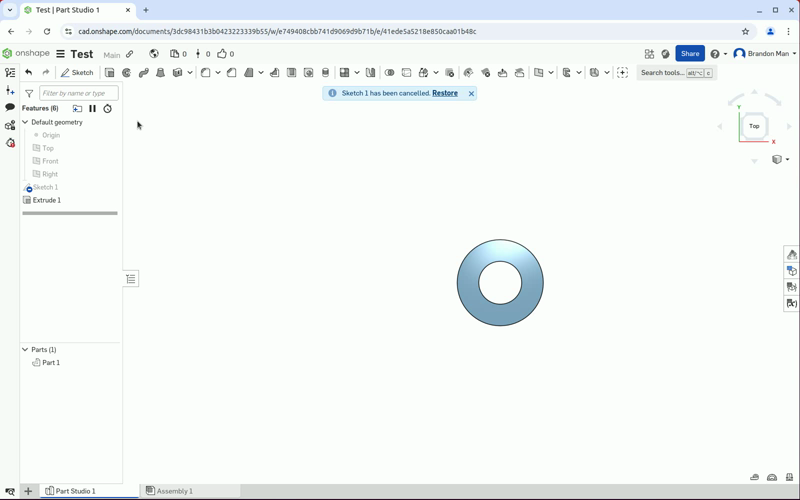
key(shift+h)
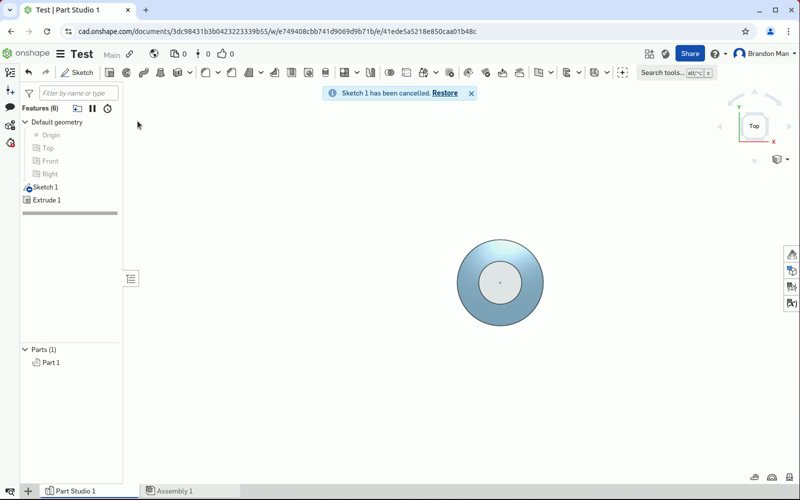
key(shift+h)
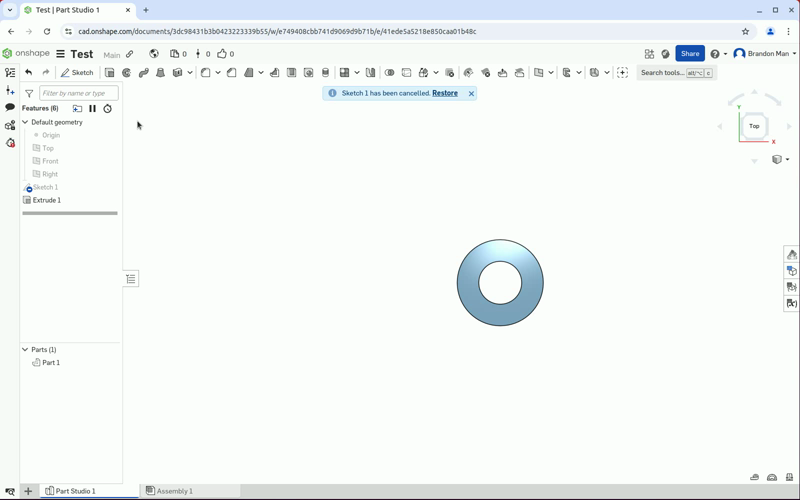
mouse_move(73, 189)
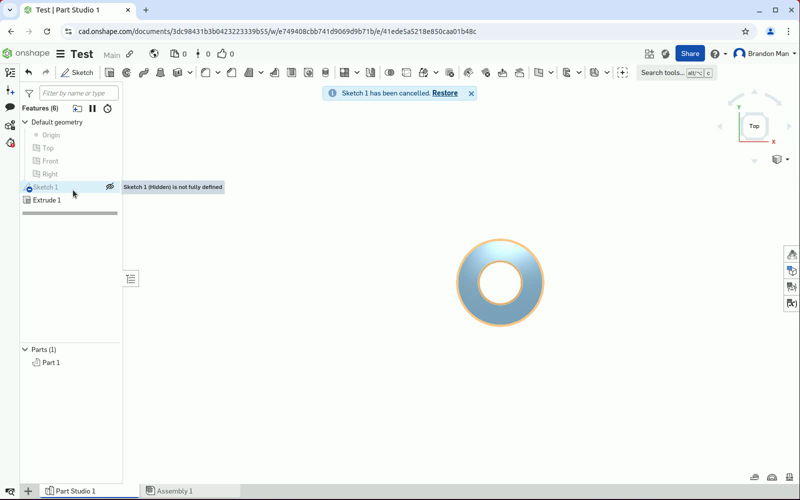
click(73, 189)
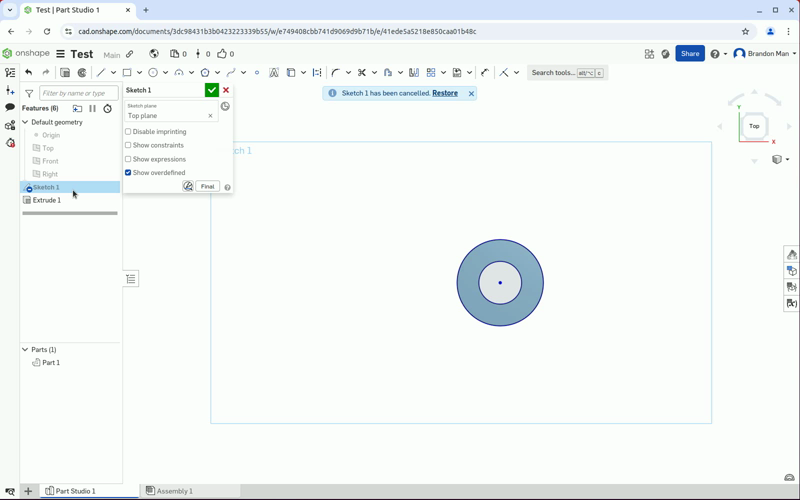
mouse_move(229, 92)
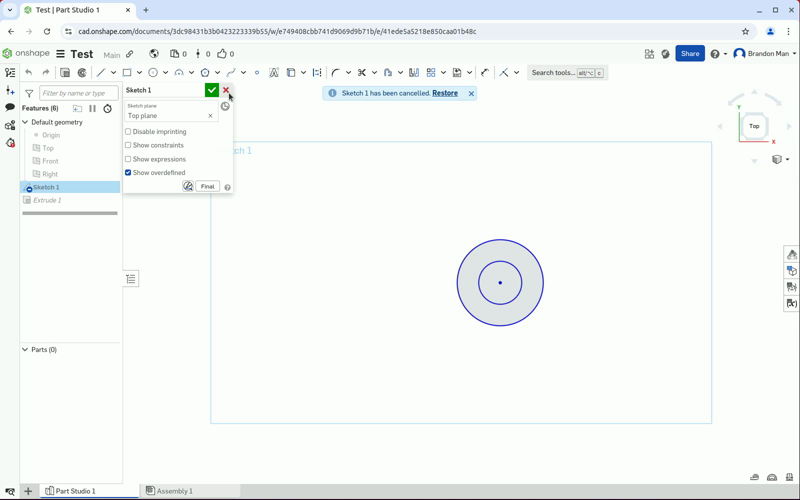
click(229, 92)
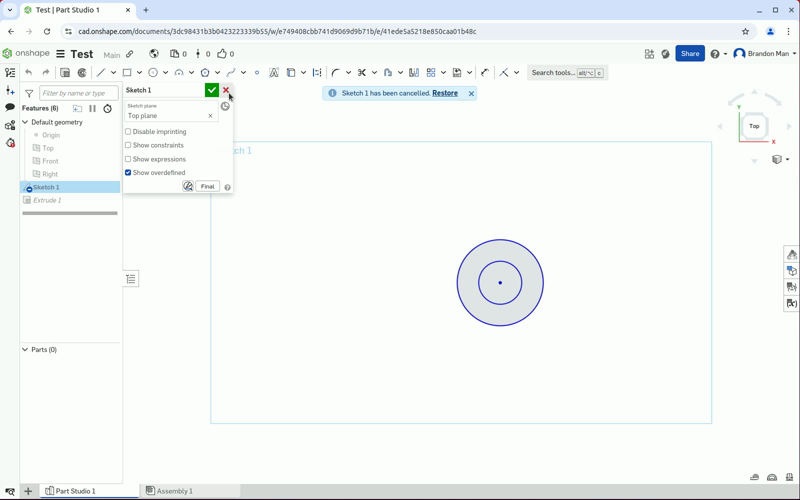
key(shift+s)
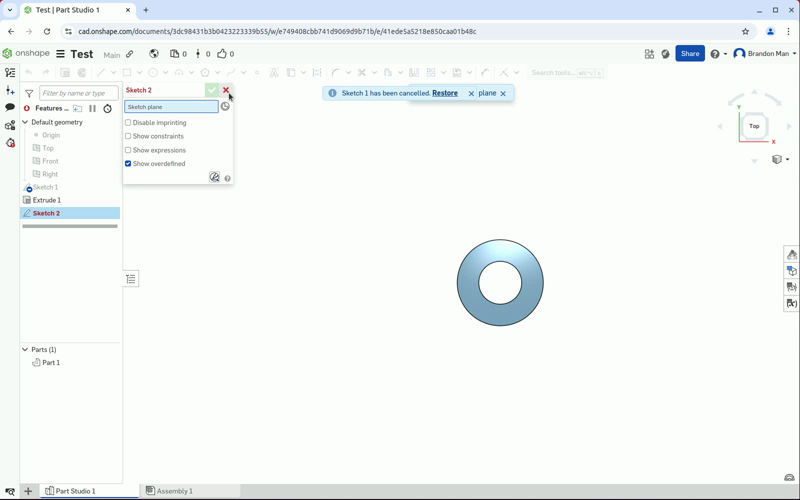
mouse_move(73, 150)
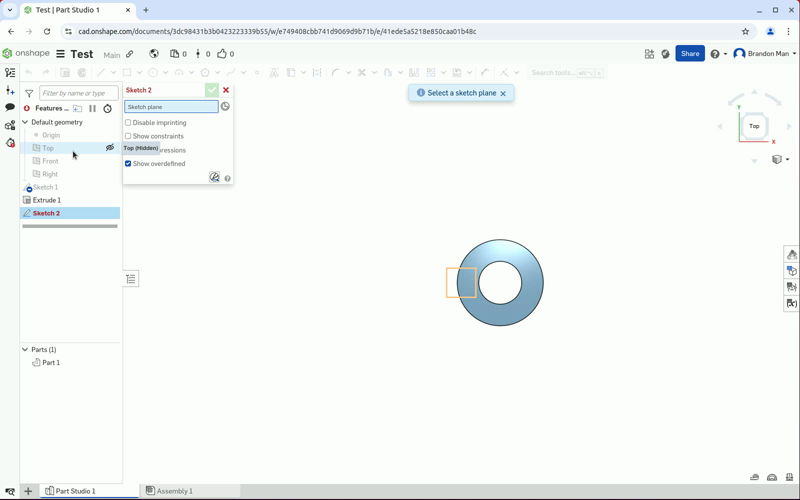
click(73, 150)
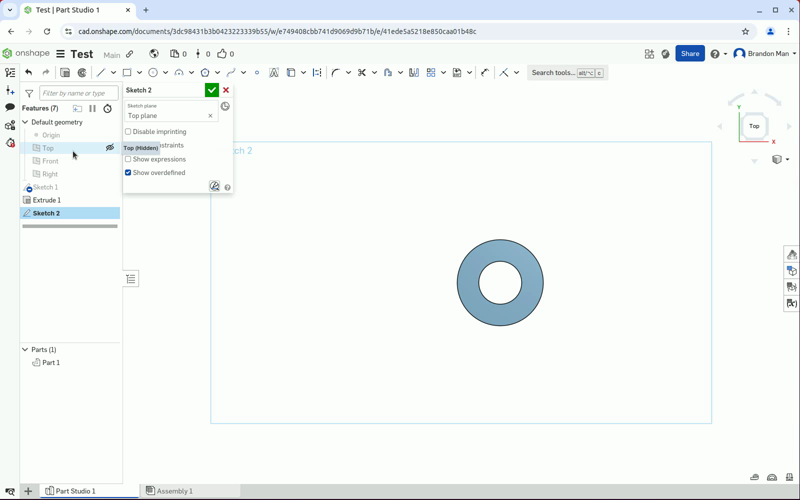
mouse_move(73, 352)
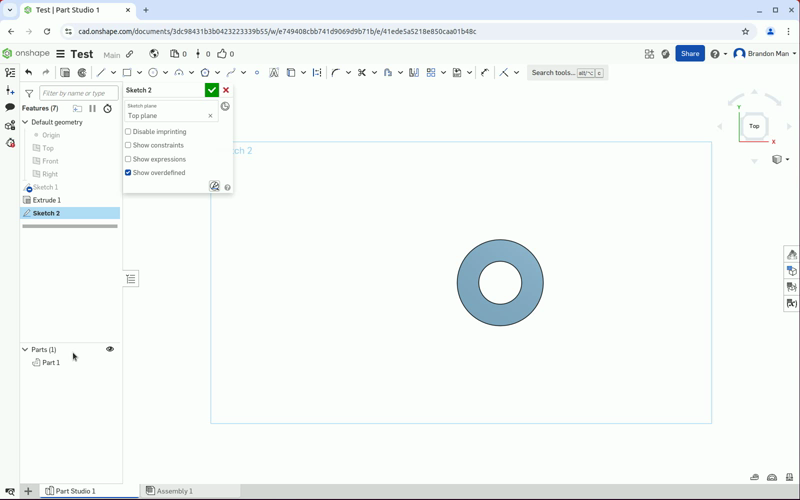
key(y)
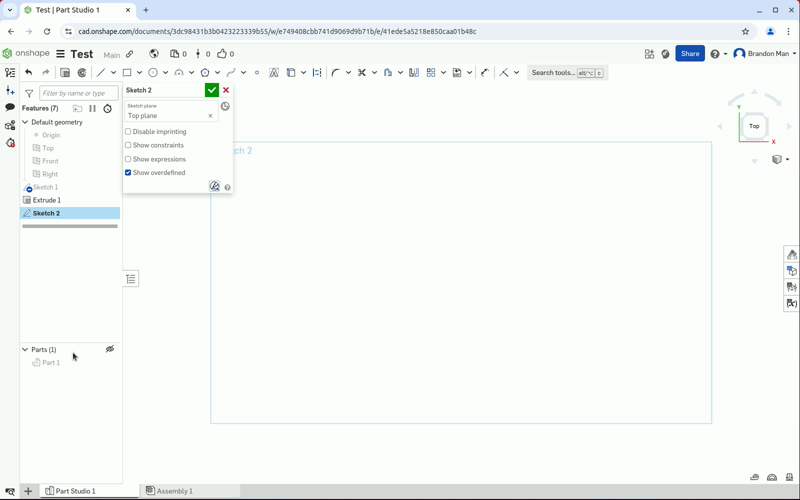
key(c)
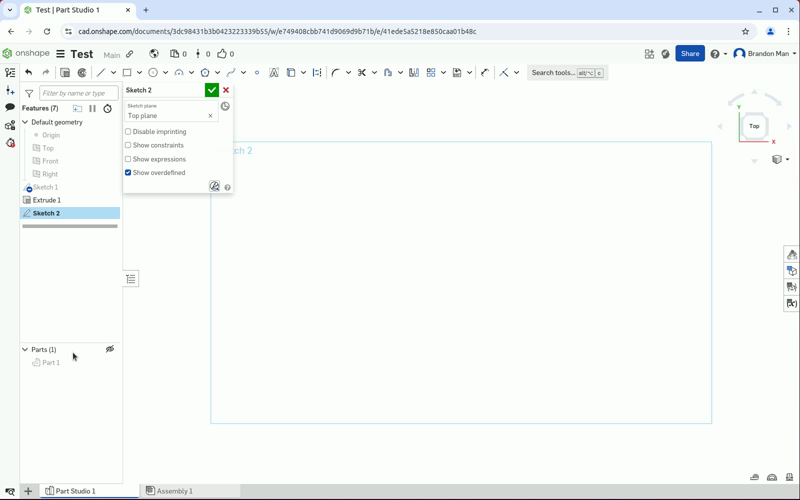
key_down(shift)
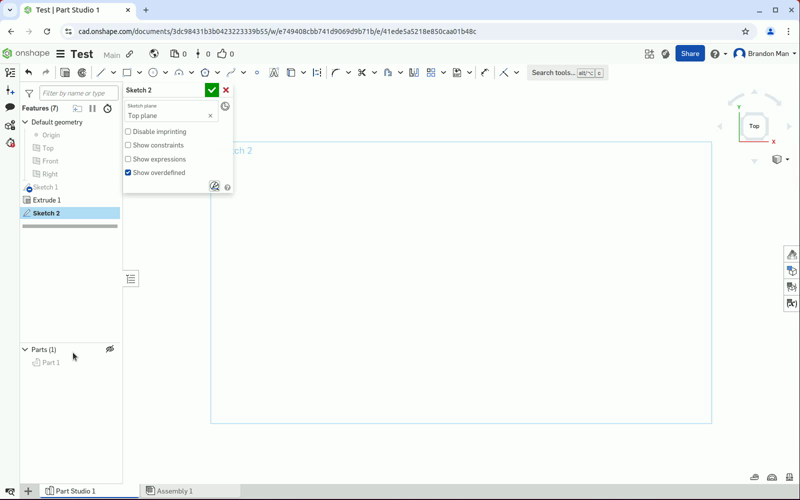
mouse_move(392, 282)
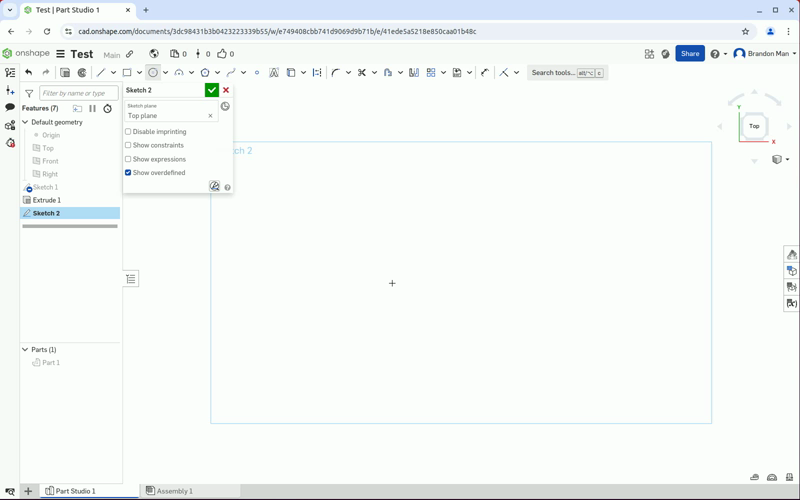
click(392, 282)
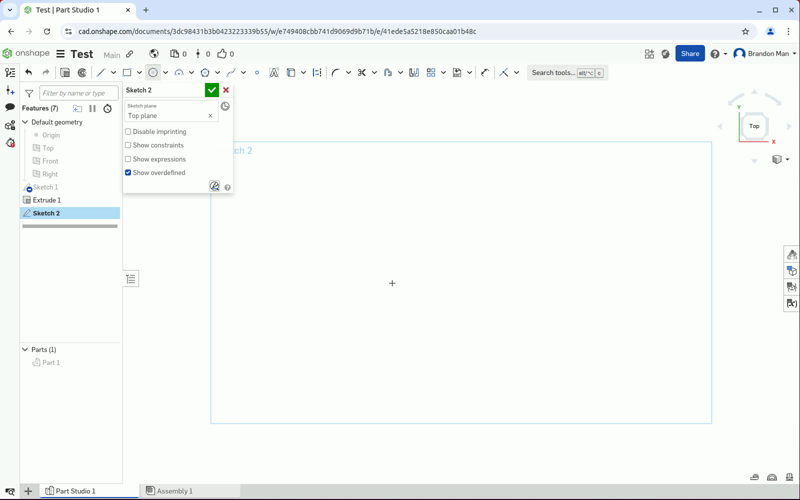
key_up(shift)
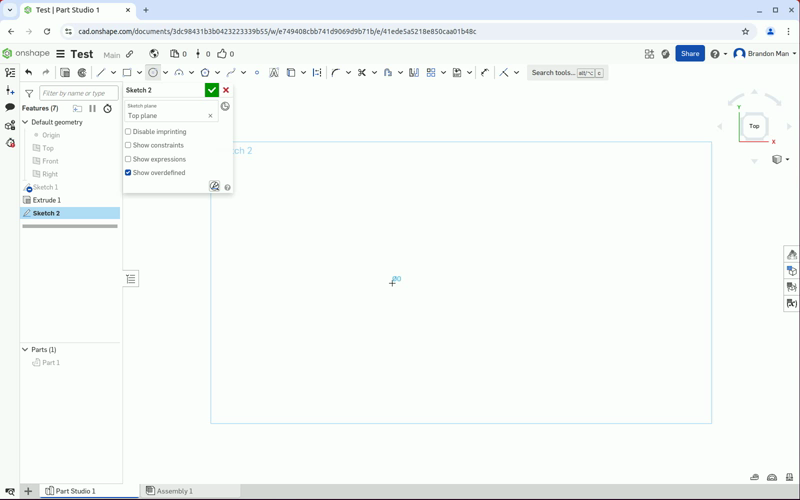
mouse_move(434, 282)
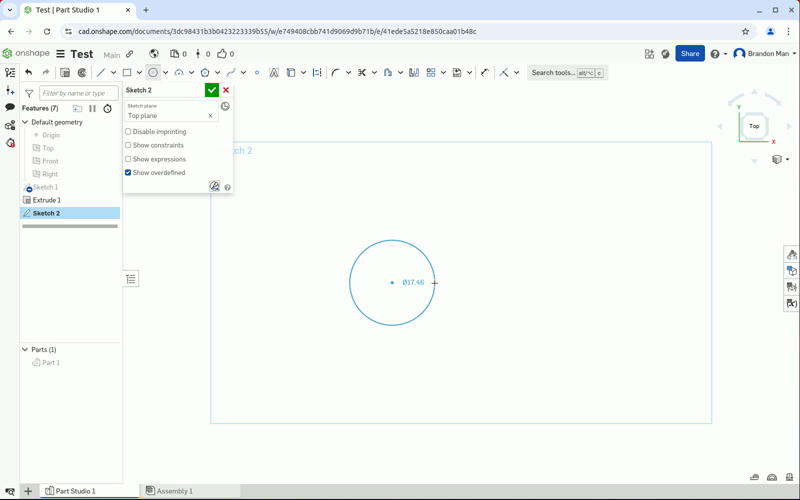
click(434, 282)
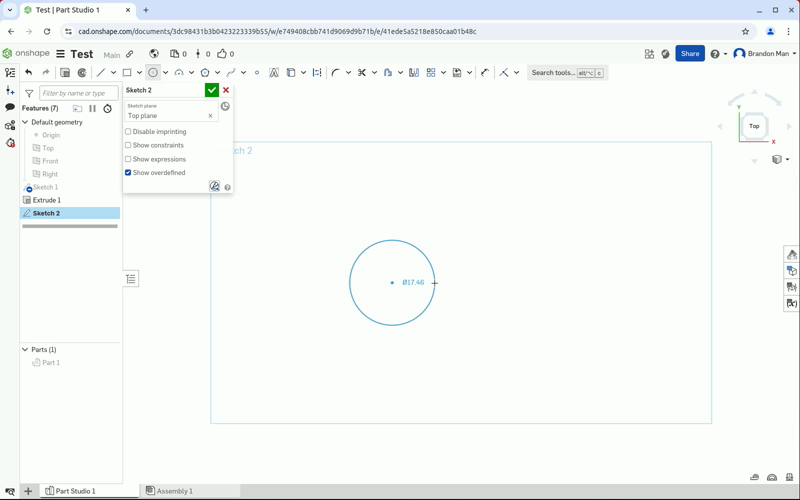
key(esc)
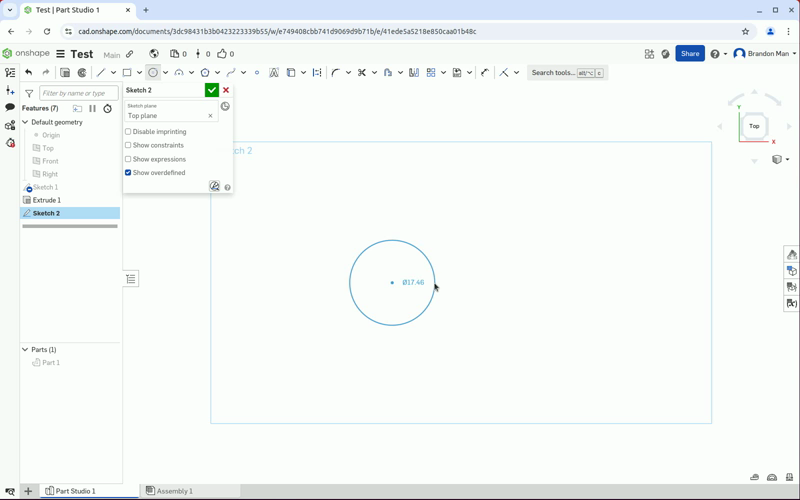
key(c)
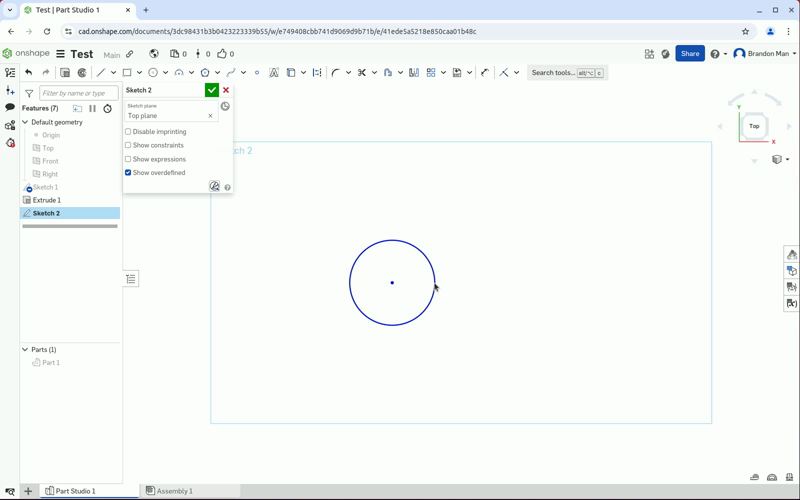
key_down(shift)
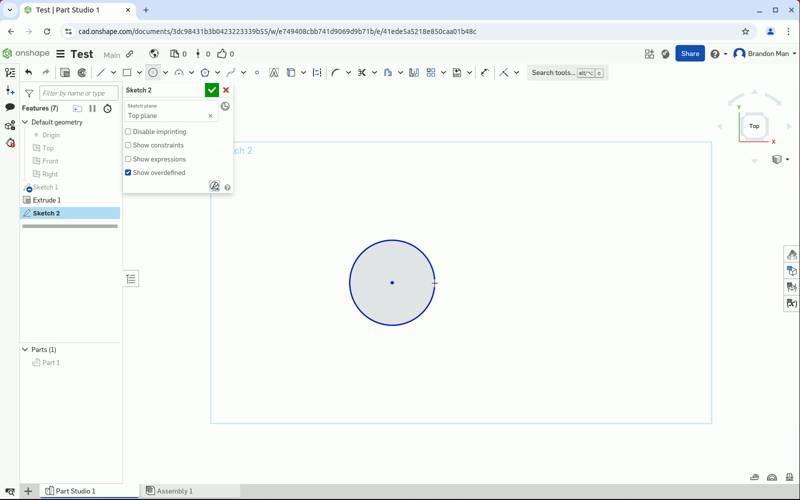
mouse_move(392, 282)
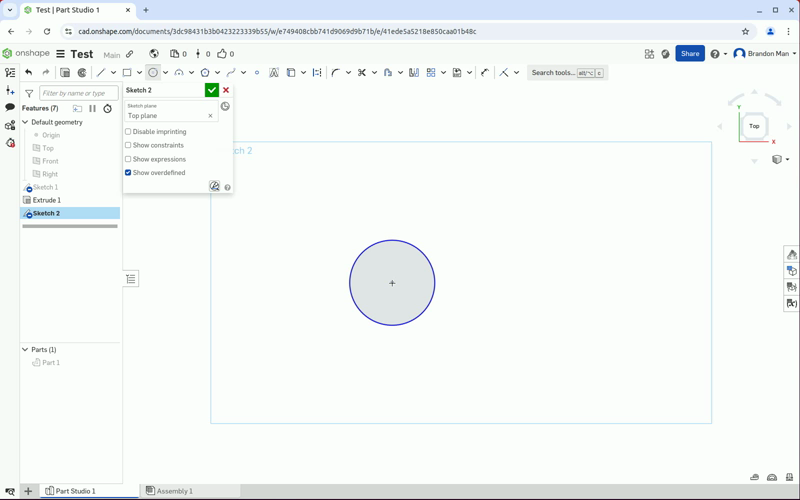
click(392, 282)
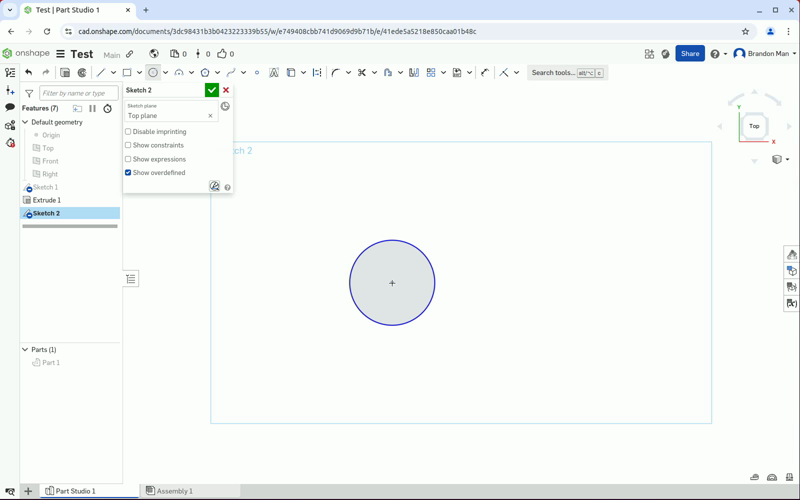
key_up(shift)
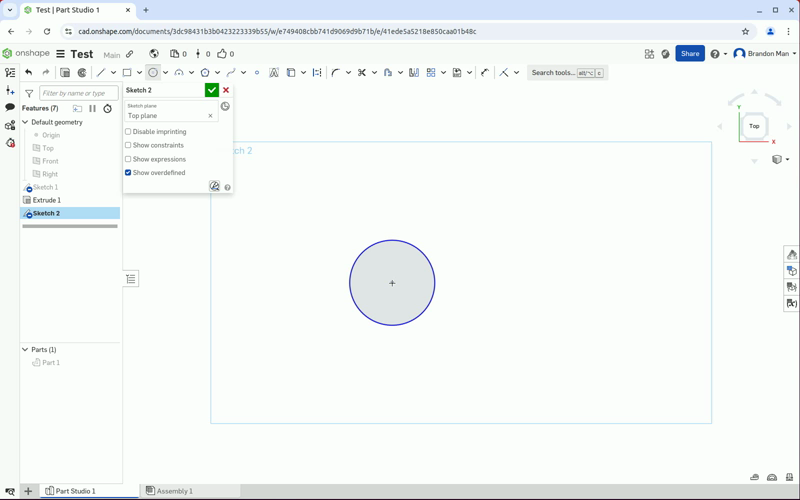
mouse_move(414, 282)
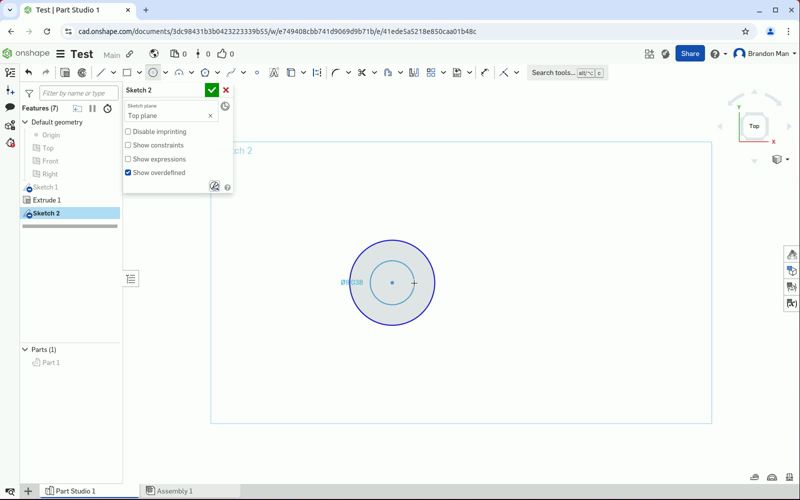
click(414, 282)
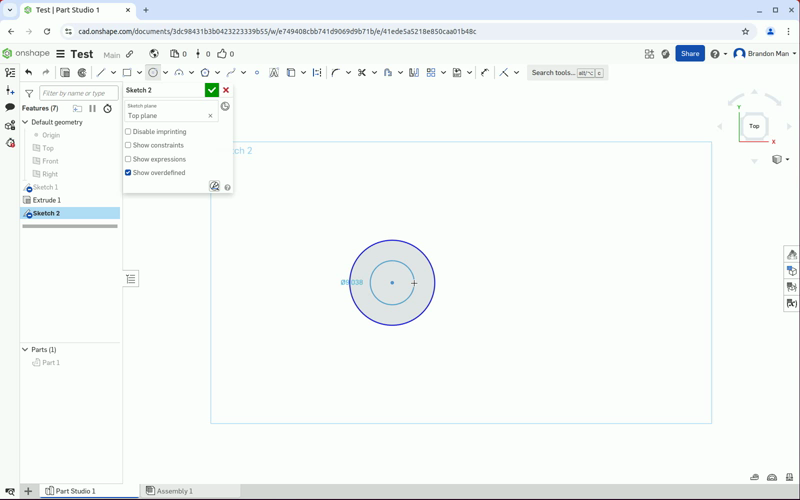
key(esc)
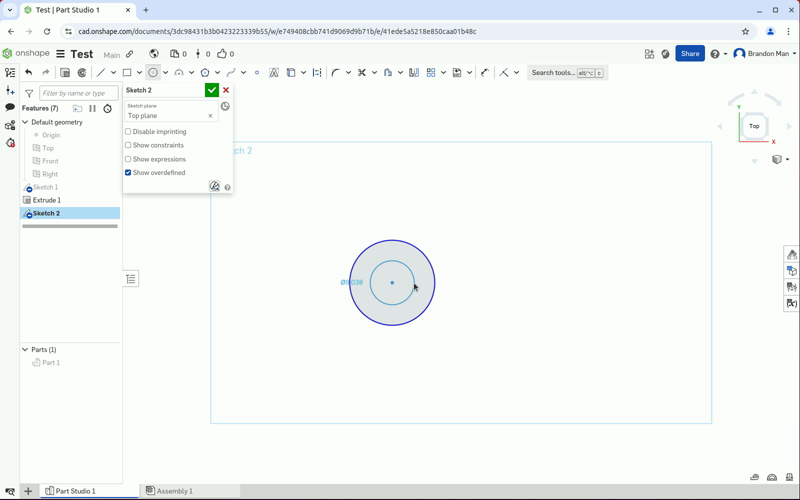
mouse_move(379, 305)
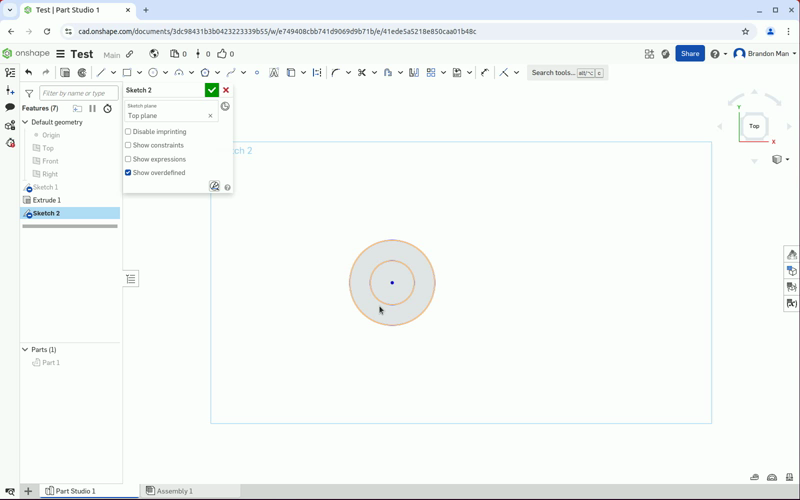
click(379, 305)
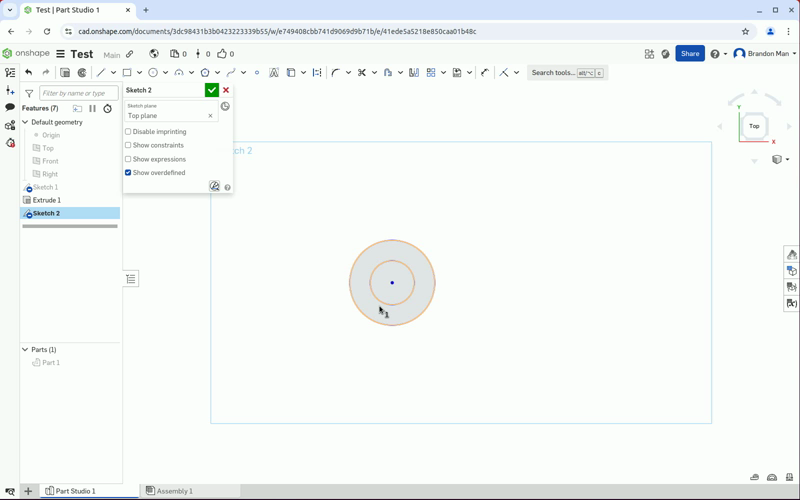
mouse_move(73, 352)
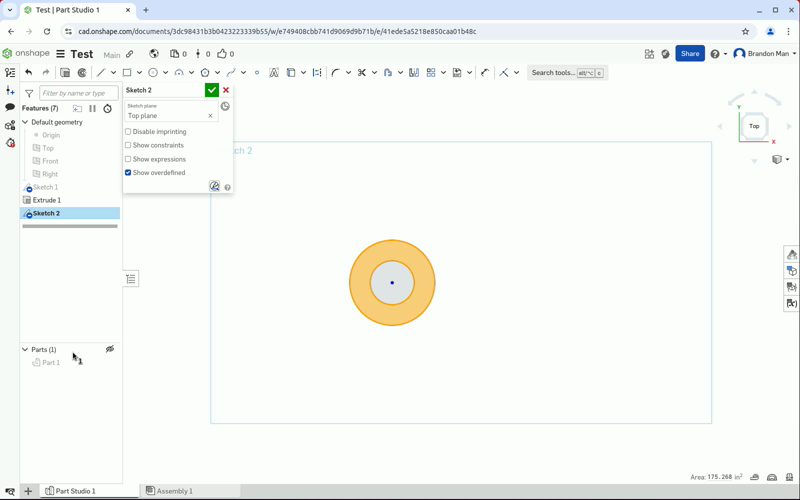
key(shift+y)
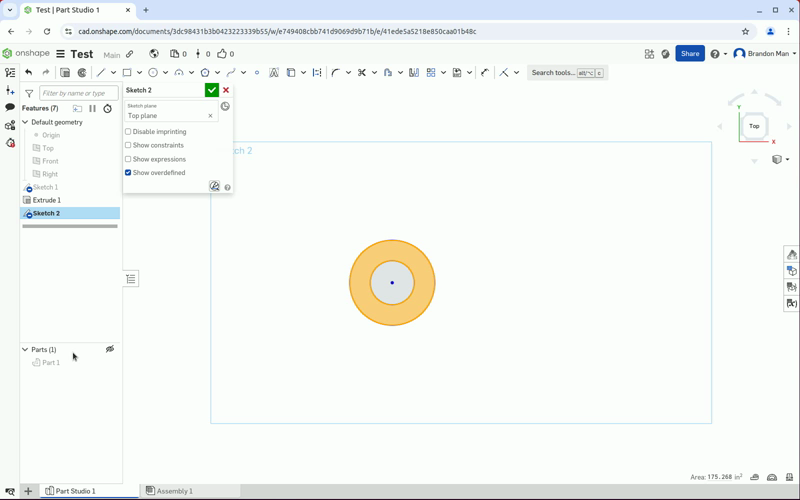
key(shift+e)
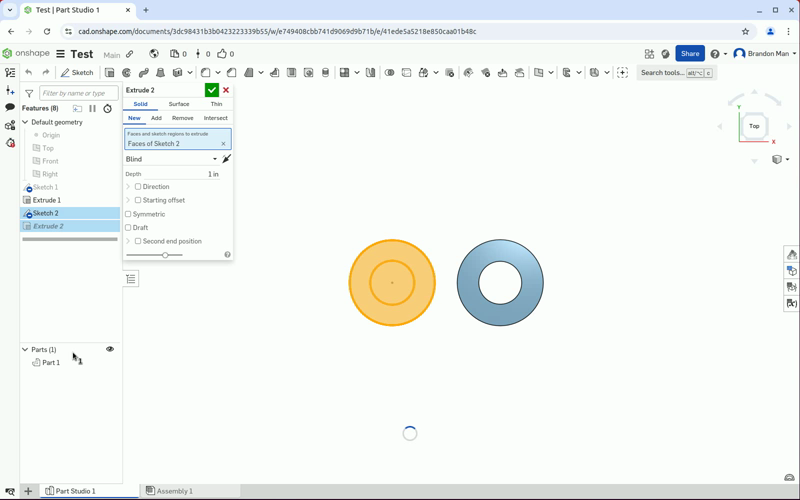
mouse_move(143, 106)
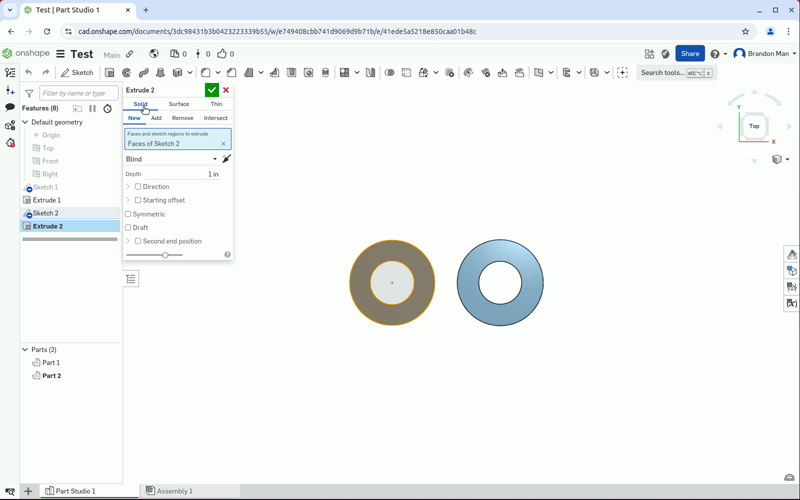
click(143, 106)
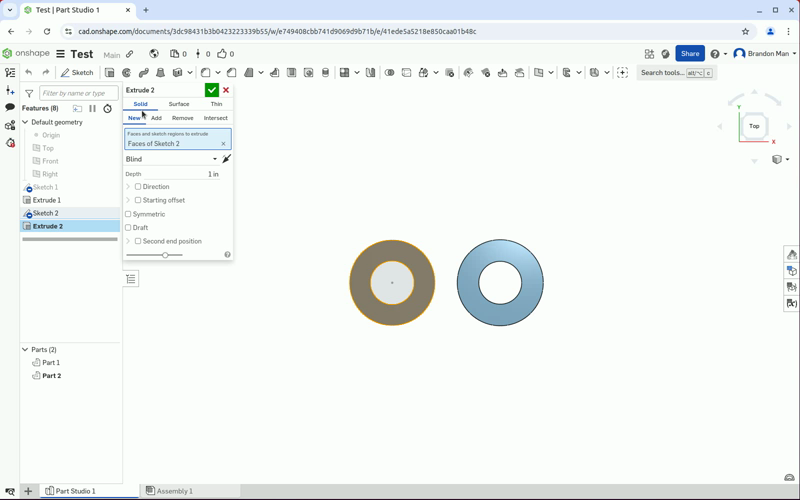
mouse_move(137, 120)
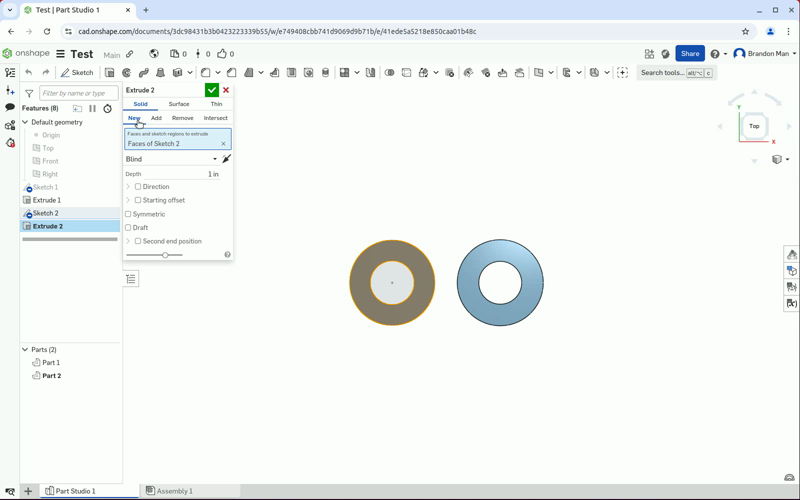
click(137, 120)
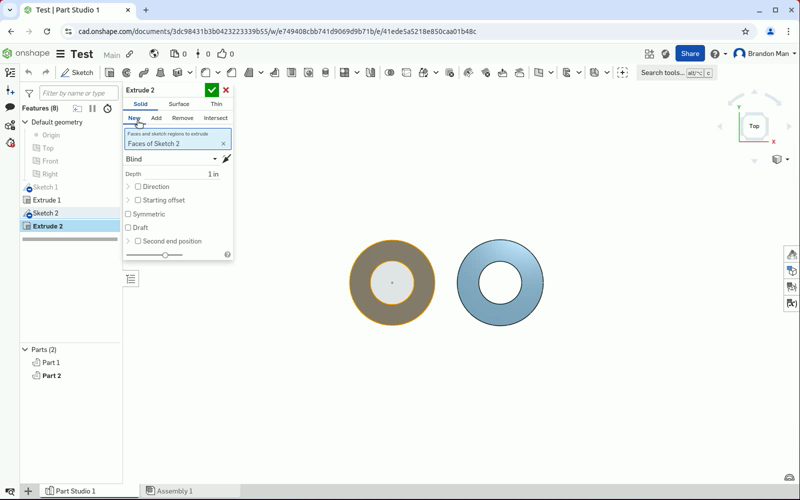
key(tab, 4)
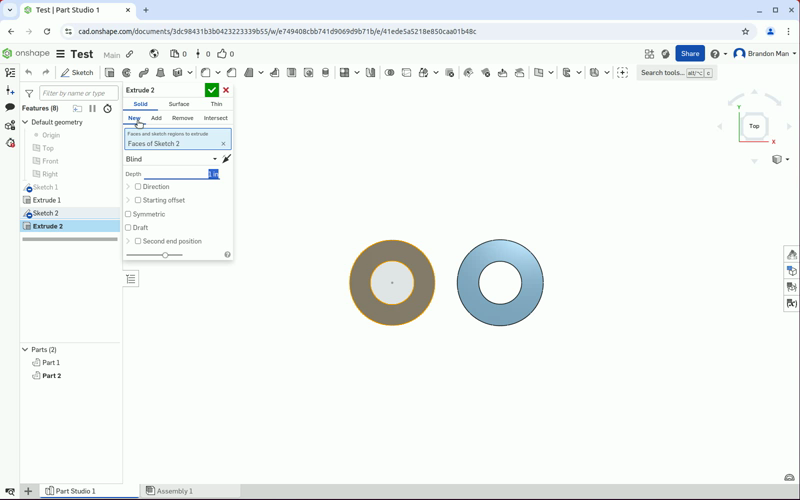
text(1.204)
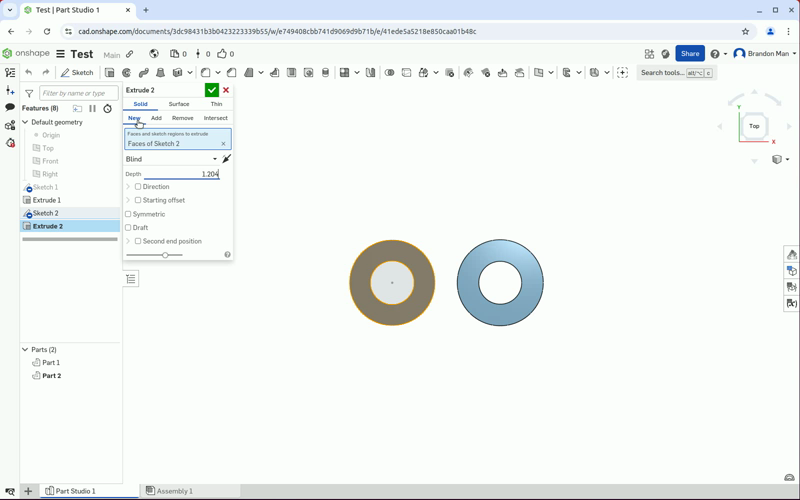
key(enter)
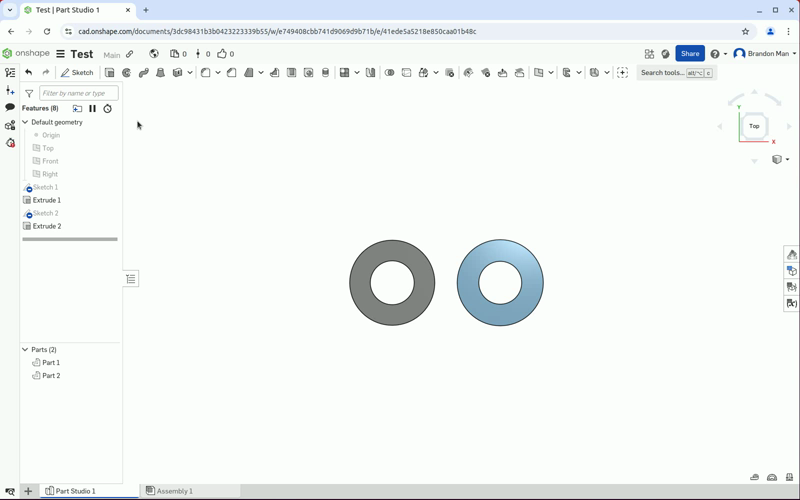
key(shift+h)
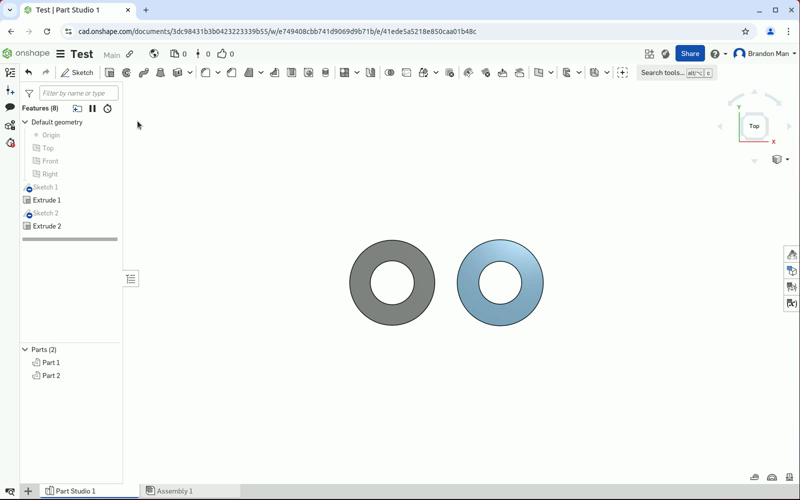
key(shift+h)
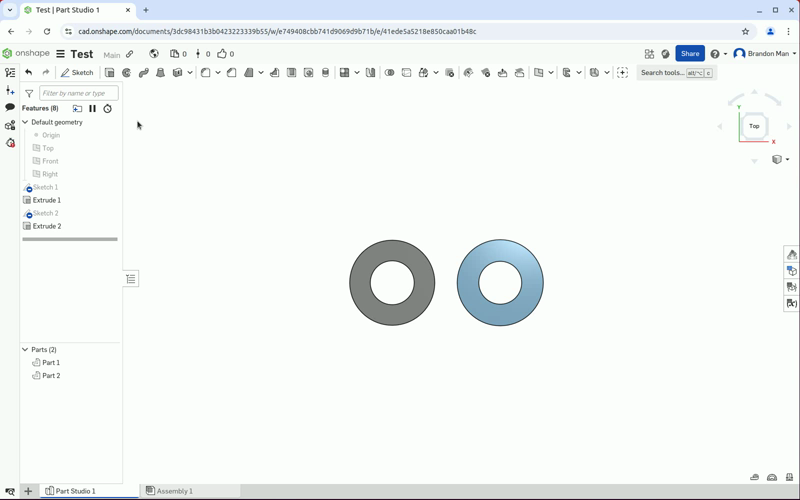
mouse_move(73, 189)
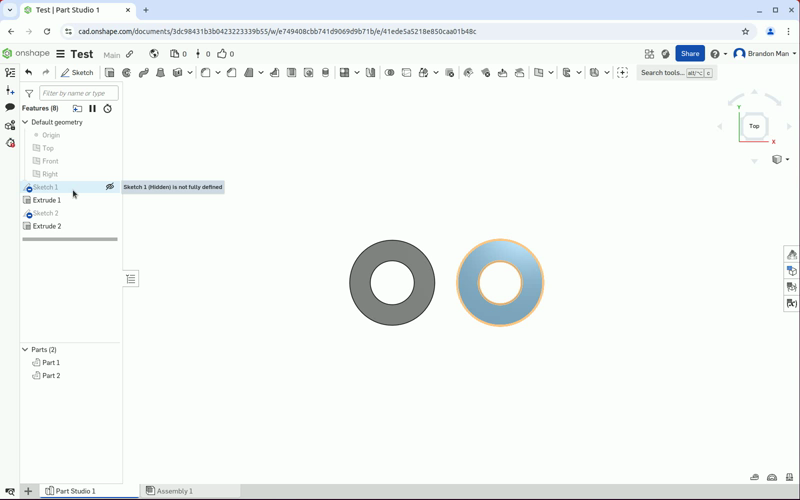
click(73, 189)
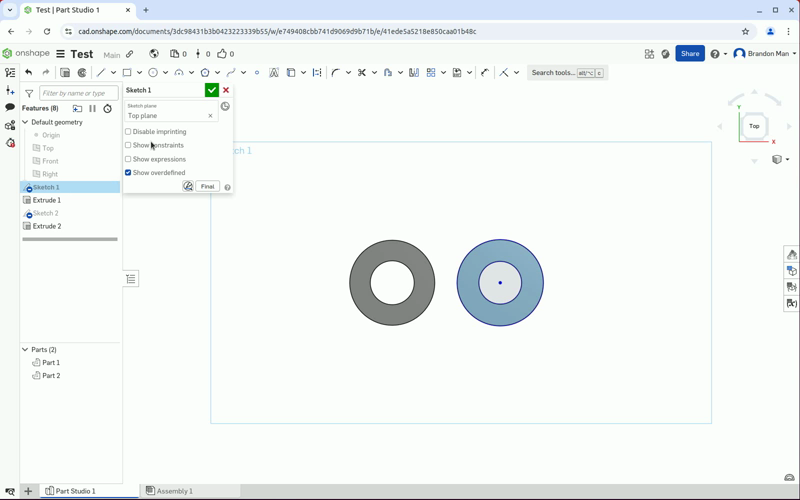
mouse_move(229, 92)
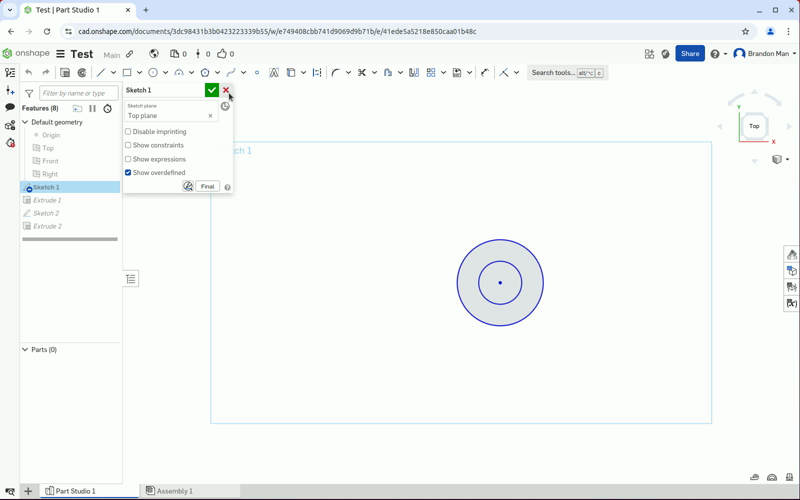
click(229, 92)
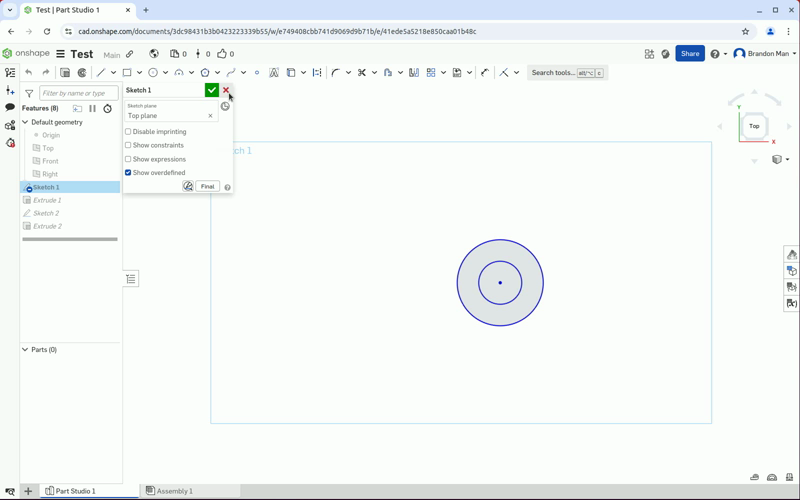
key(shift+s)
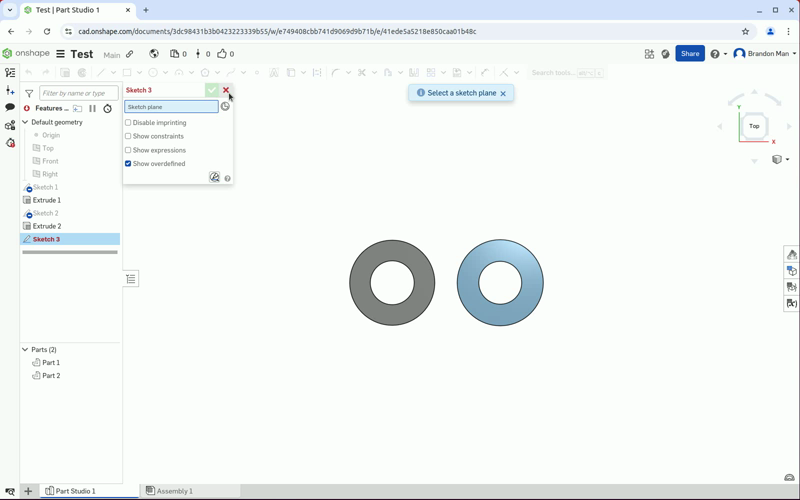
mouse_move(73, 150)
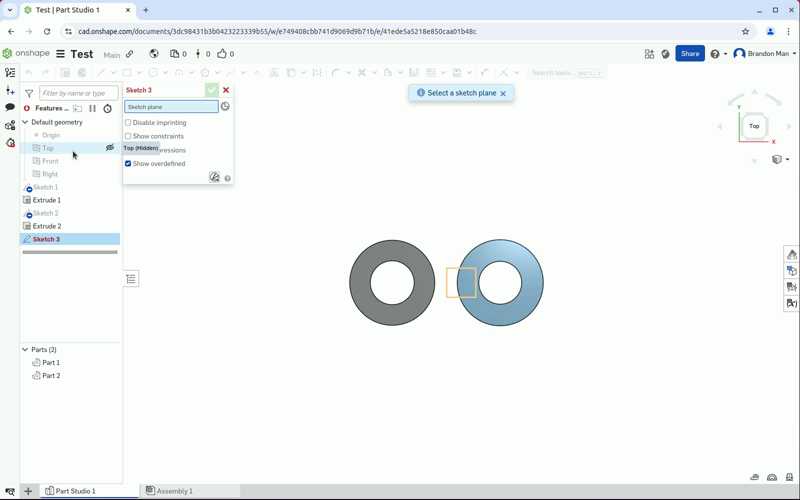
click(73, 150)
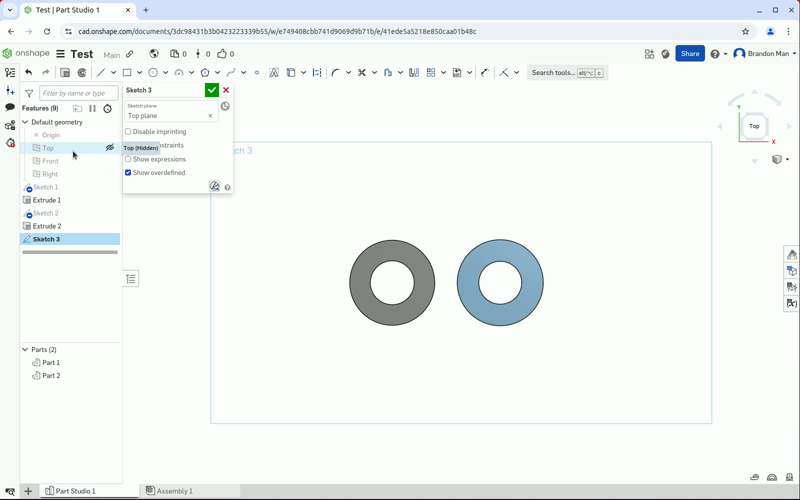
mouse_move(73, 352)
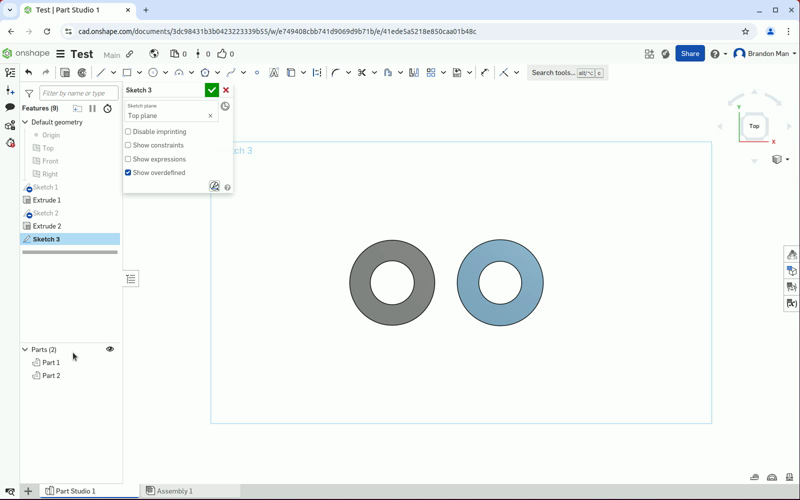
key(y)
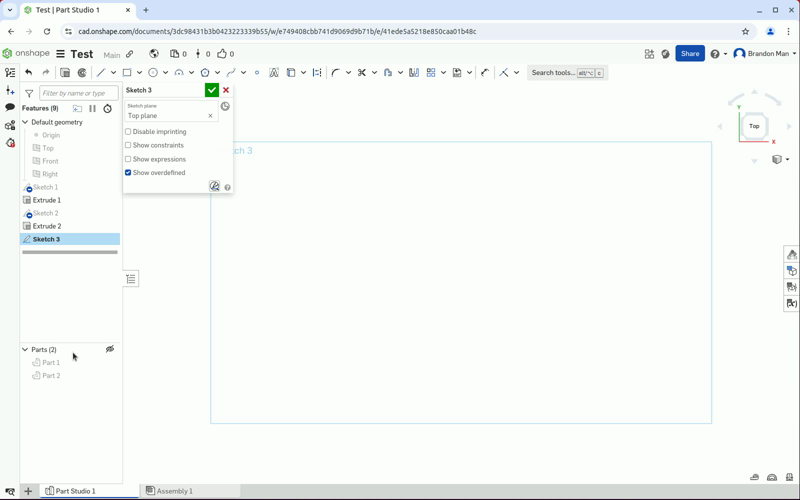
key(c)
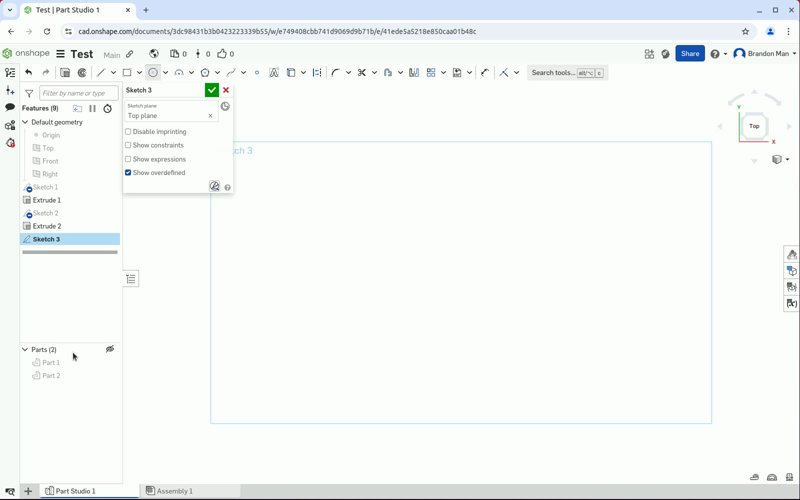
key_down(shift)
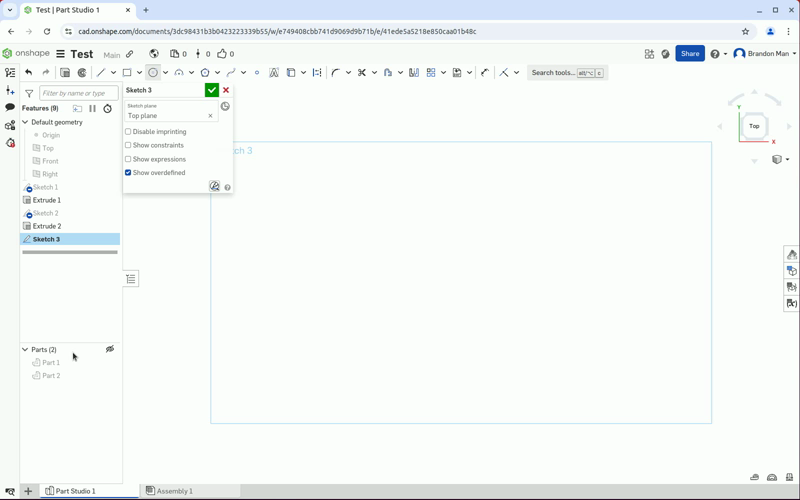
mouse_move(499, 282)
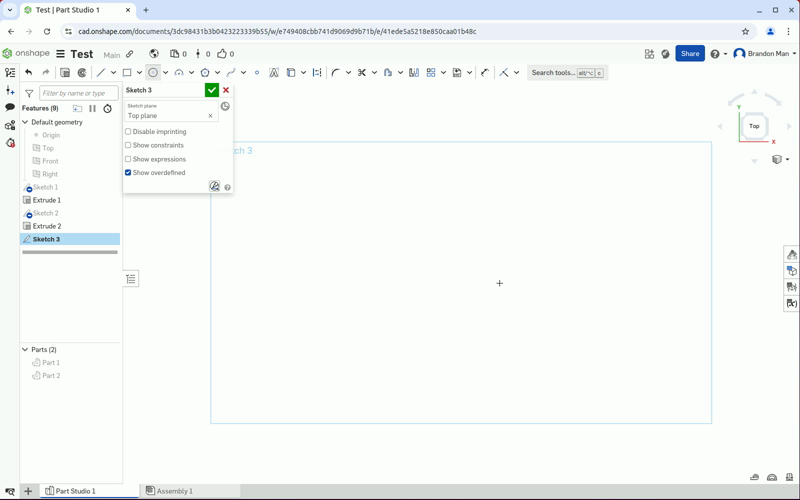
click(499, 282)
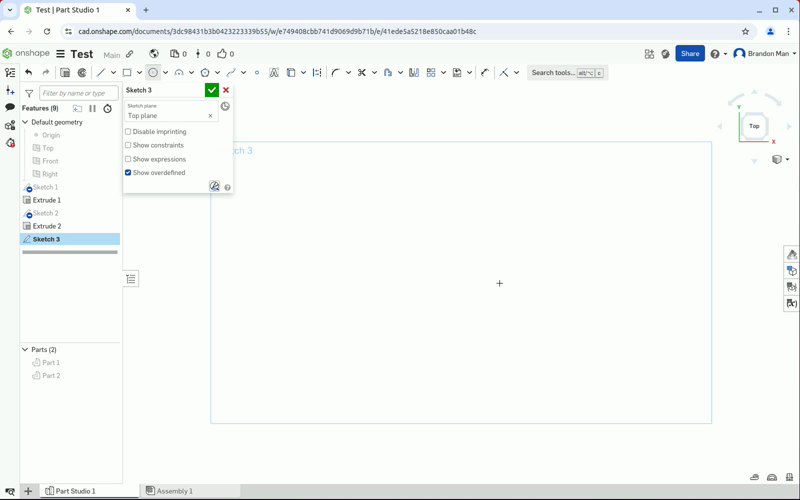
key_up(shift)
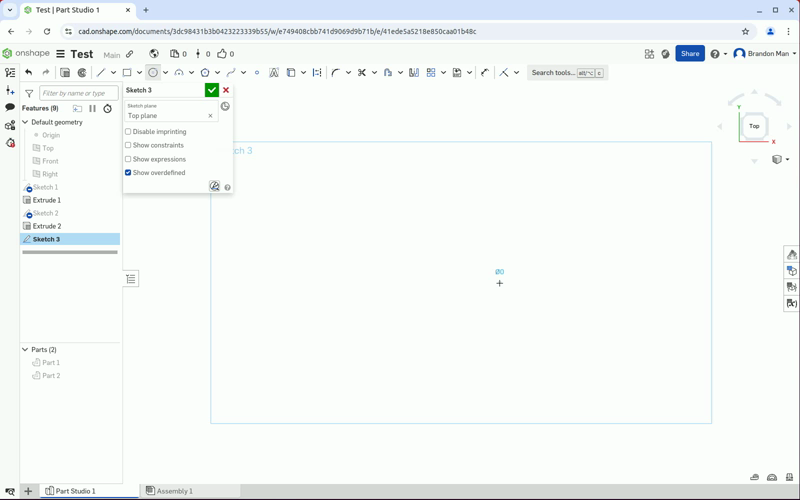
mouse_move(521, 282)
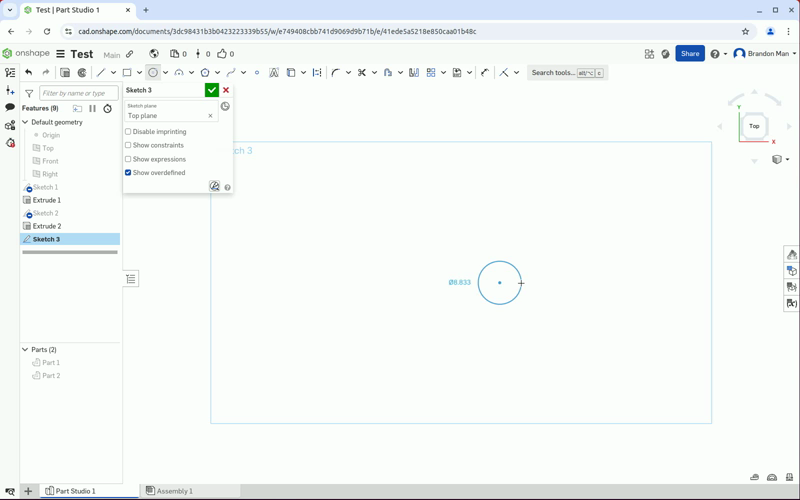
click(521, 282)
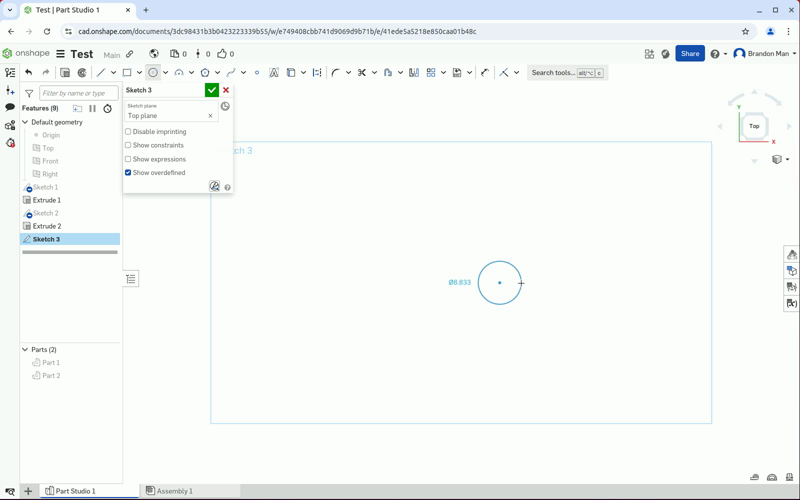
key(esc)
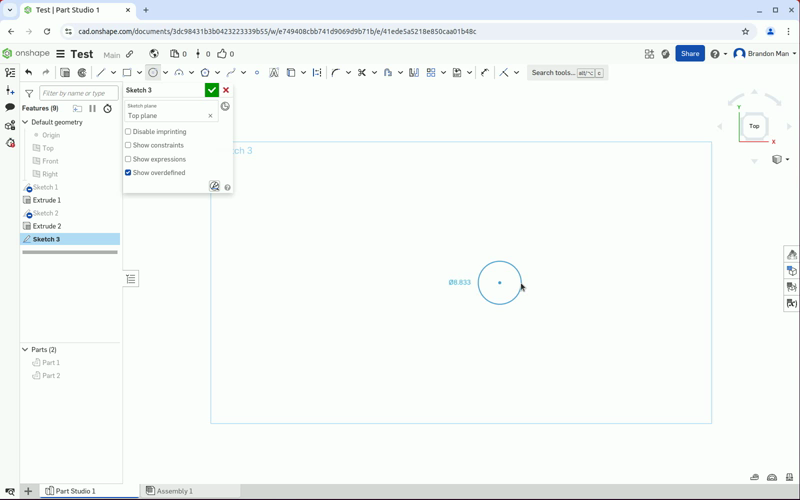
key(c)
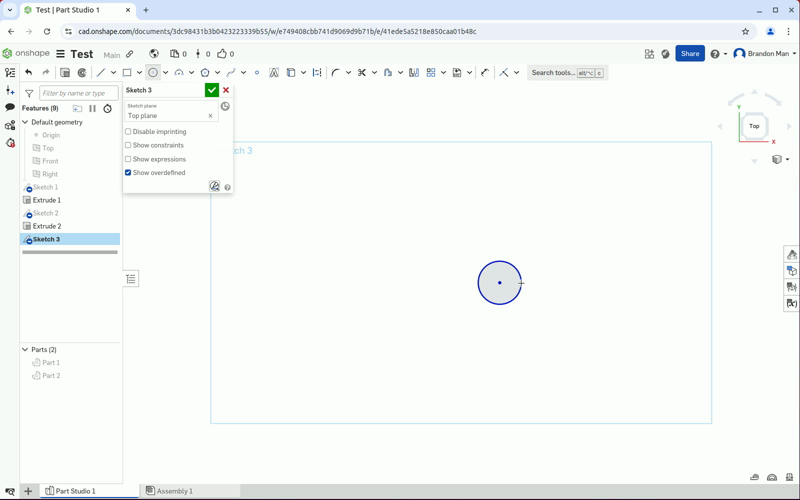
key_down(shift)
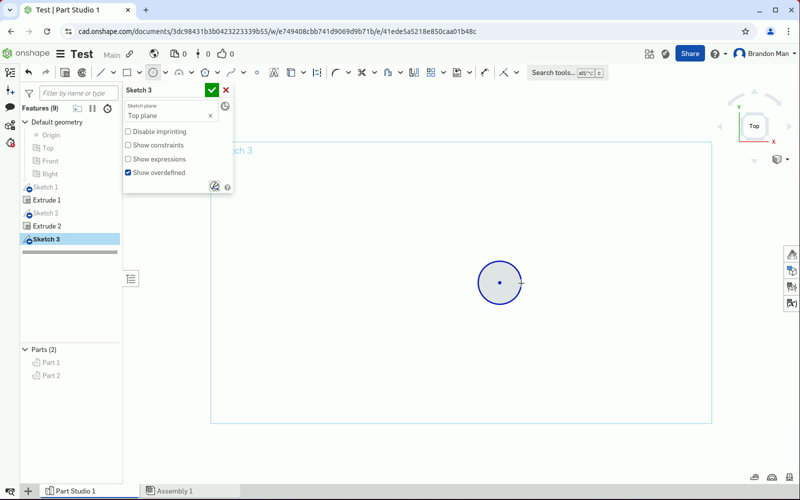
mouse_move(499, 282)
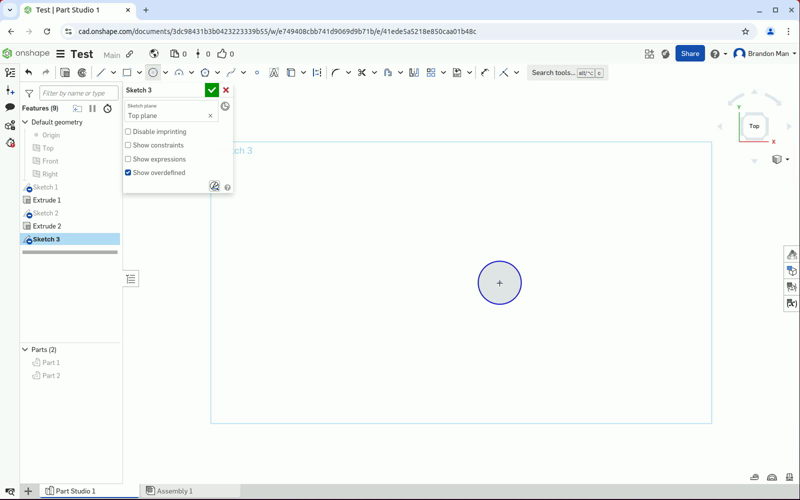
click(499, 282)
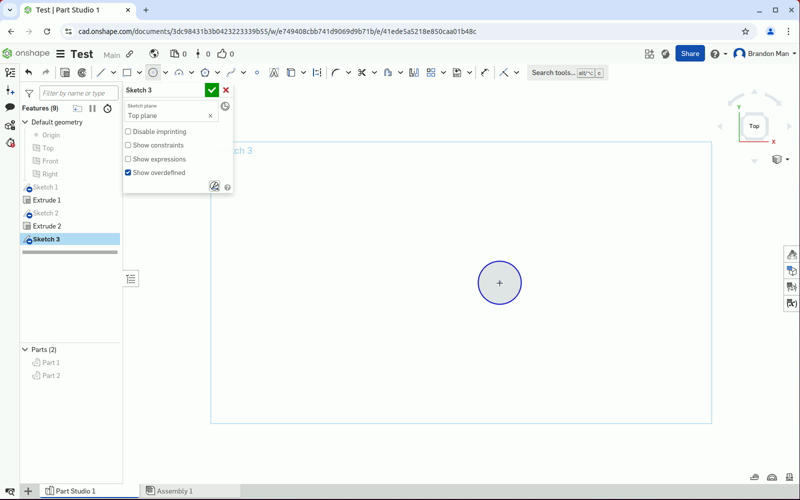
key_up(shift)
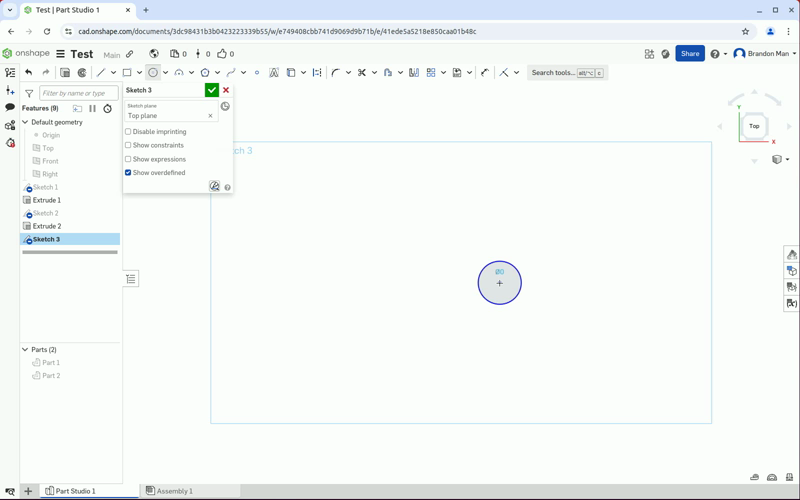
mouse_move(518, 282)
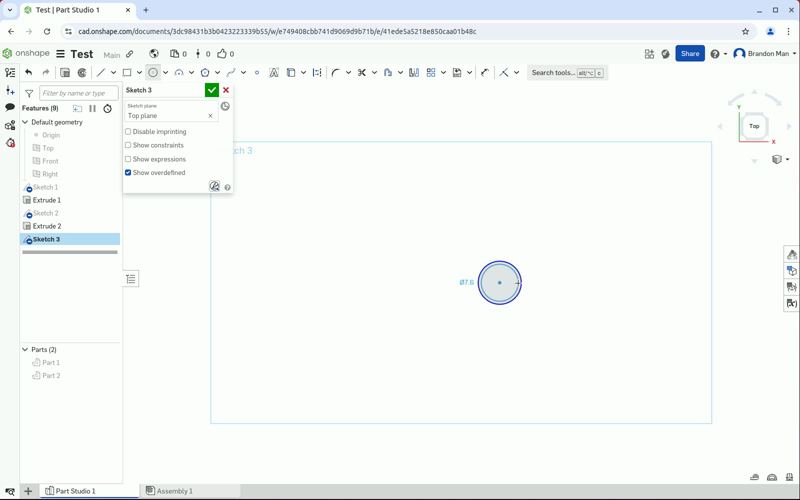
scroll(6)
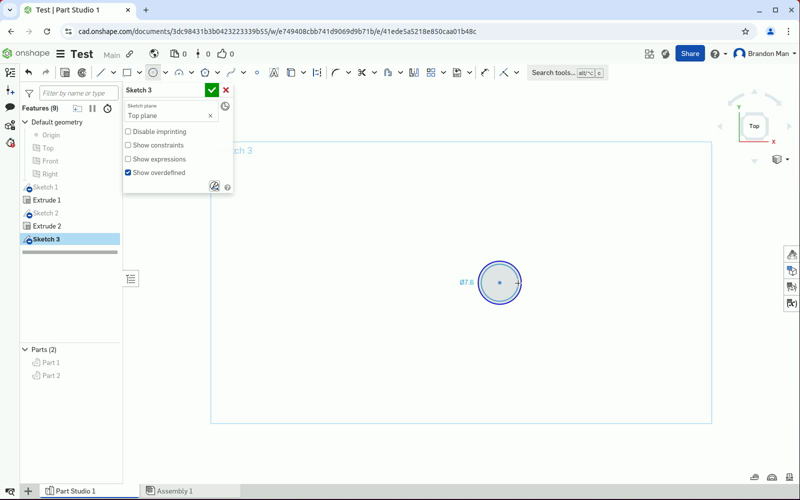
scroll(6)
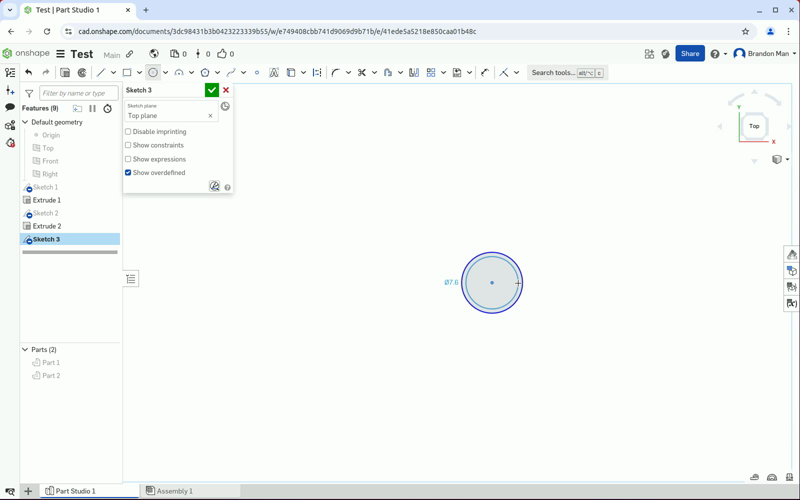
scroll(6)
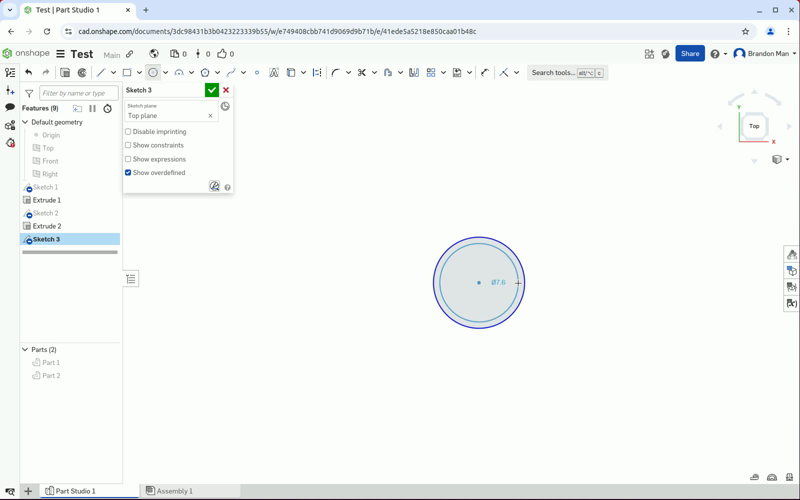
scroll(6)
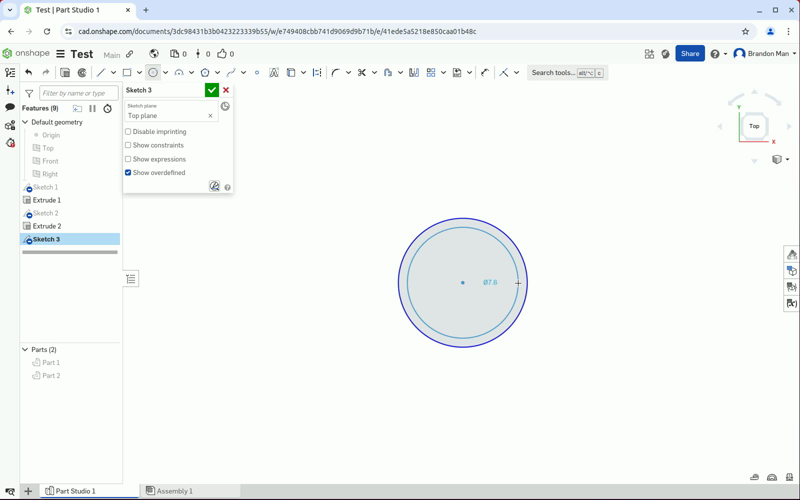
scroll(6)
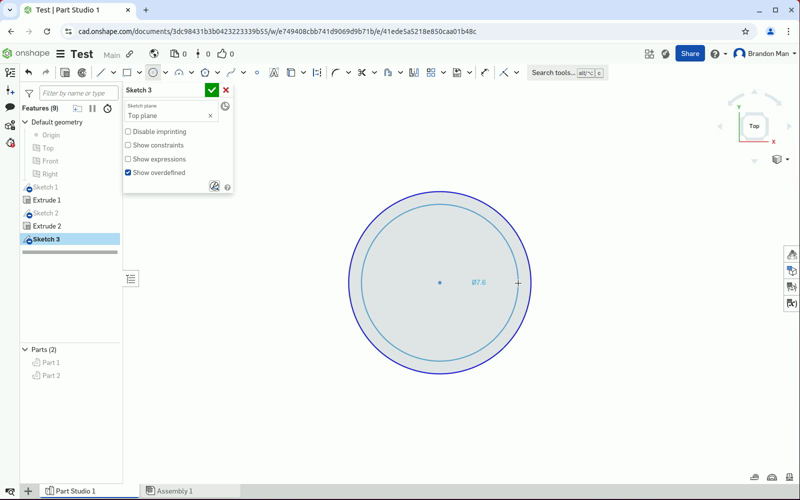
scroll(6)
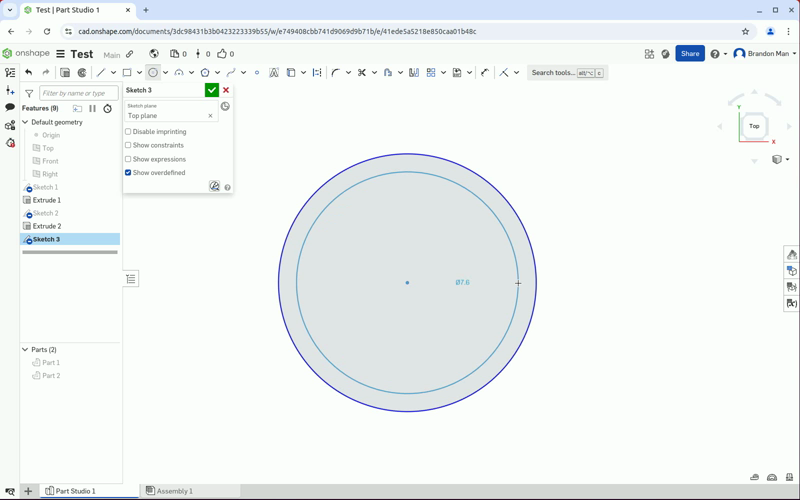
scroll(6)
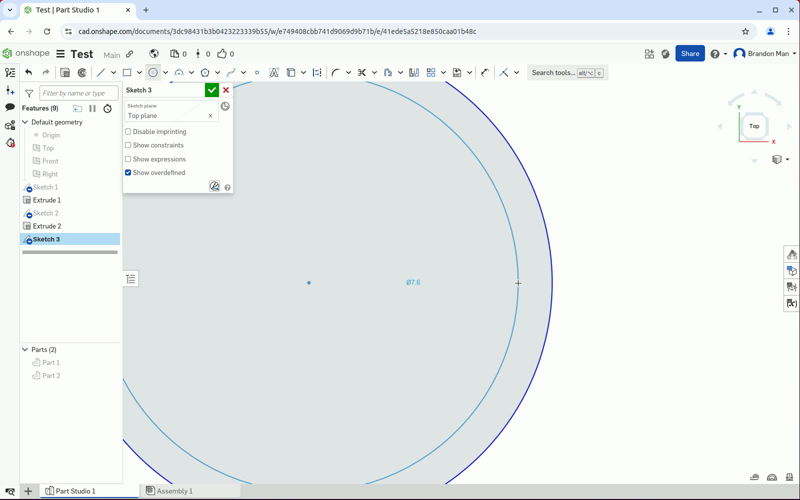
click(518, 282)
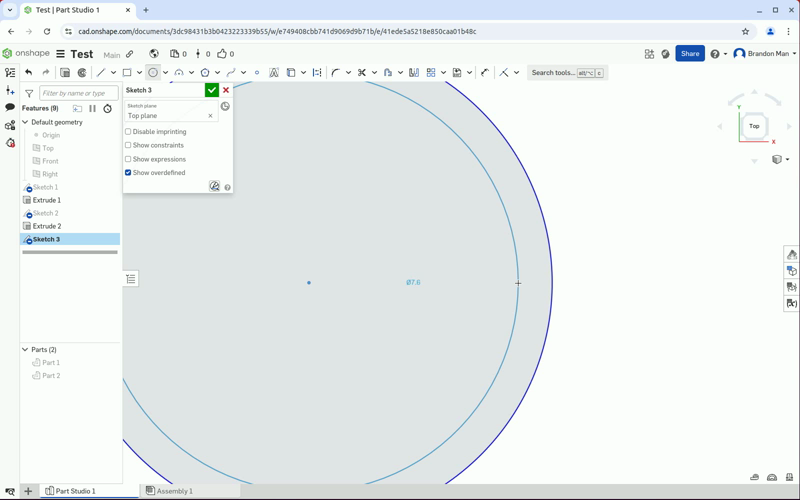
scroll(-6)
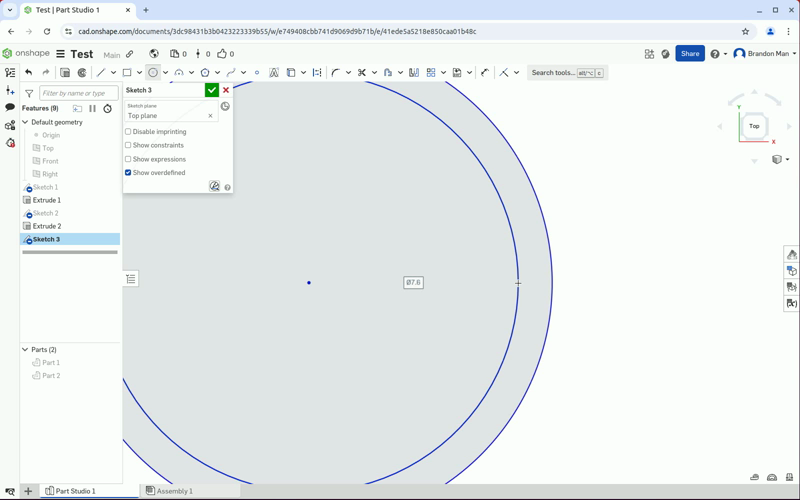
scroll(-6)
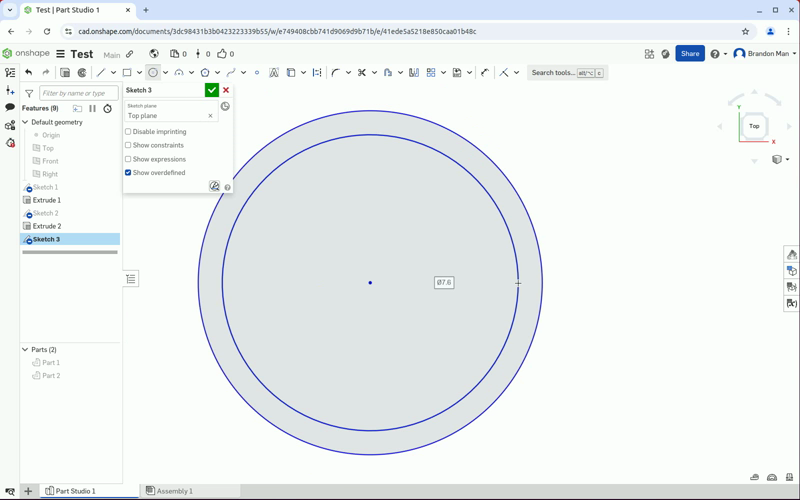
scroll(-6)
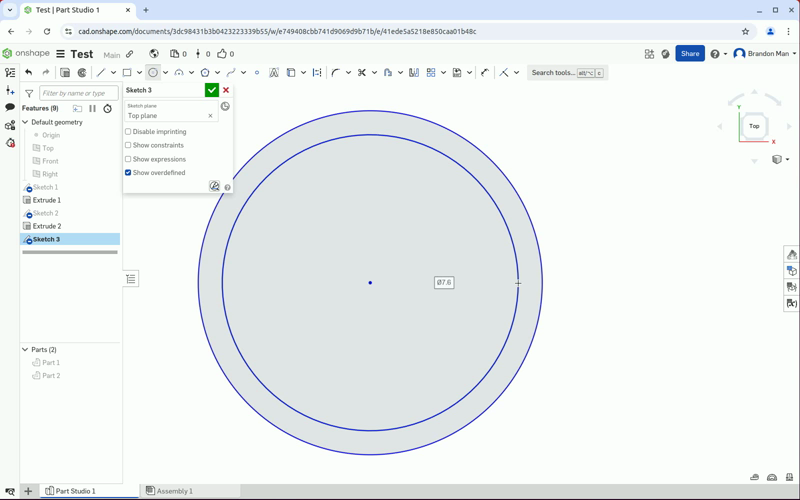
scroll(-6)
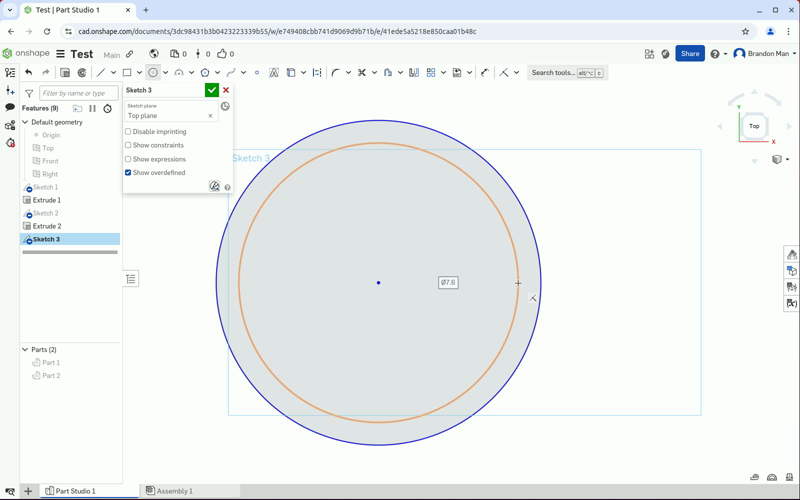
scroll(-6)
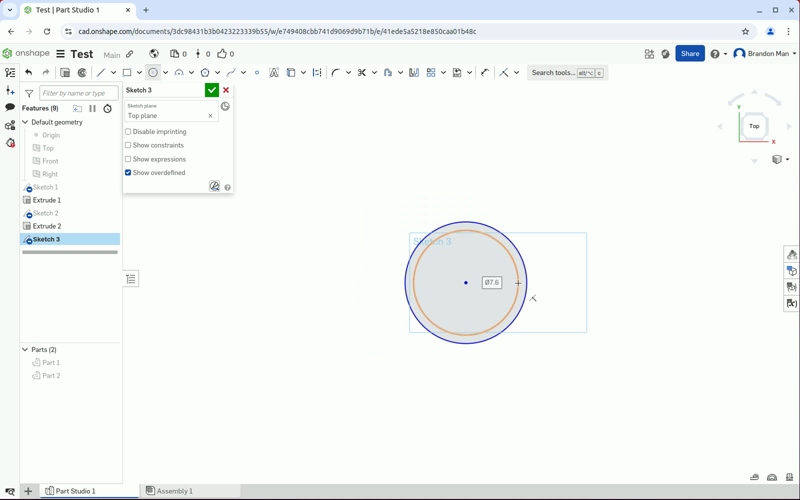
scroll(-6)
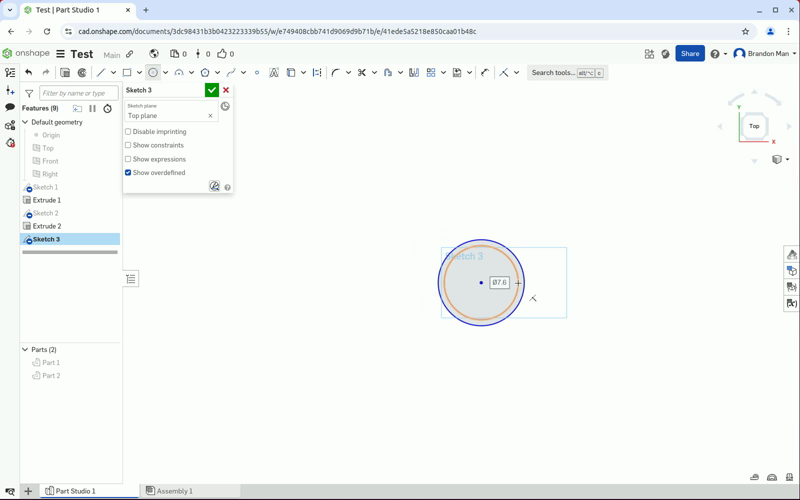
scroll(-6)
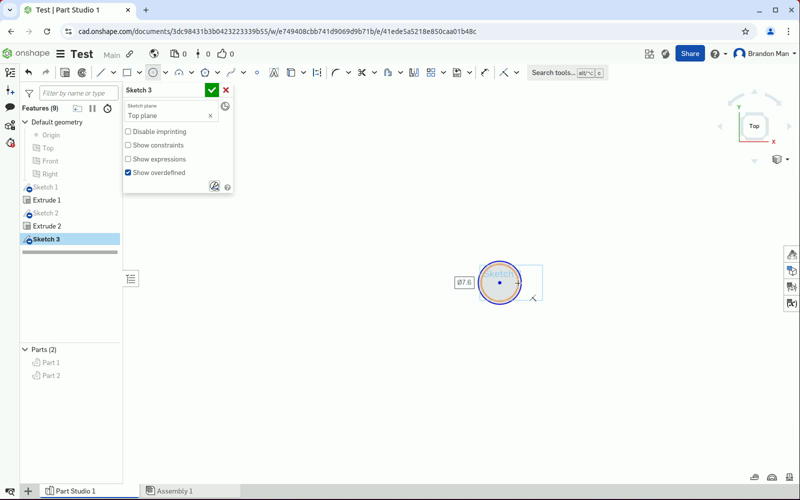
key(esc)
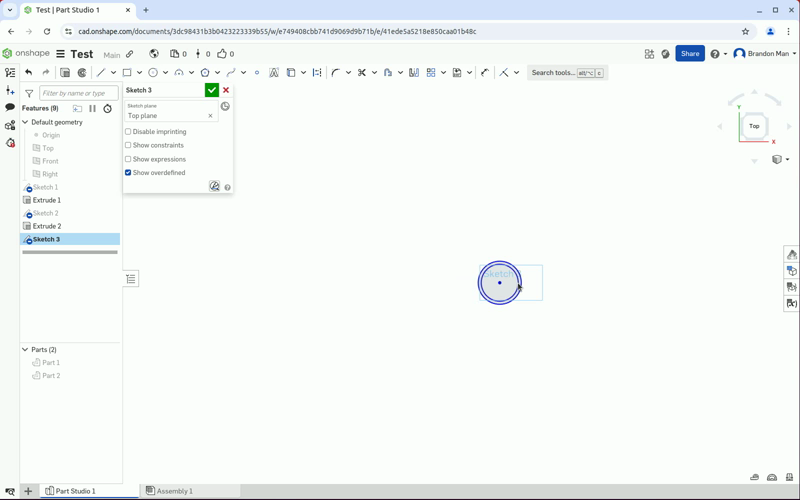
mouse_move(483, 271)
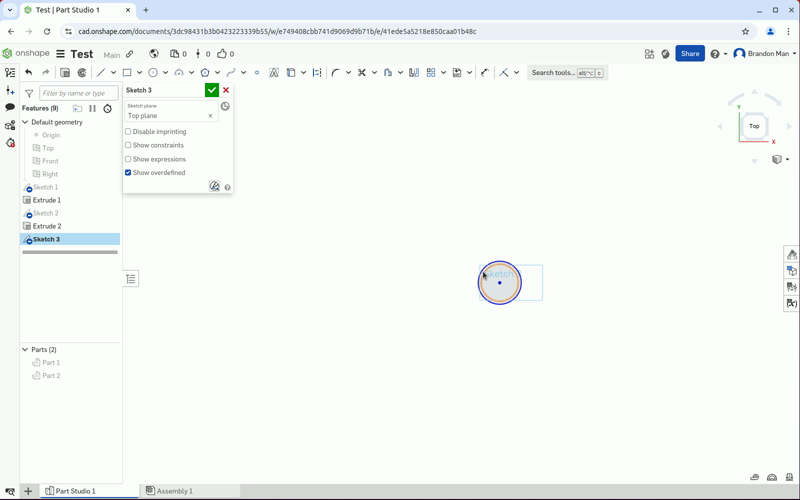
scroll(6)
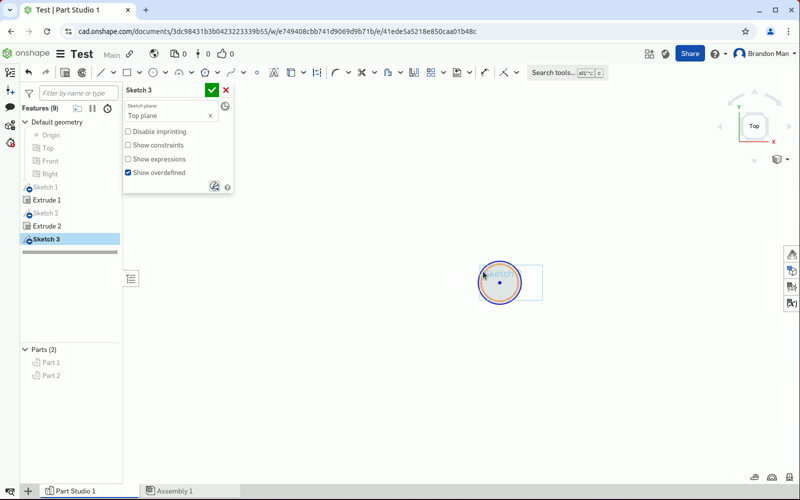
scroll(6)
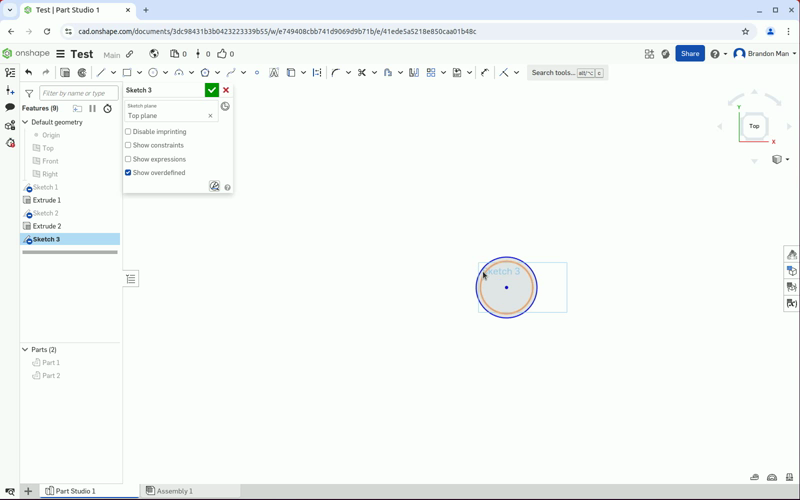
scroll(6)
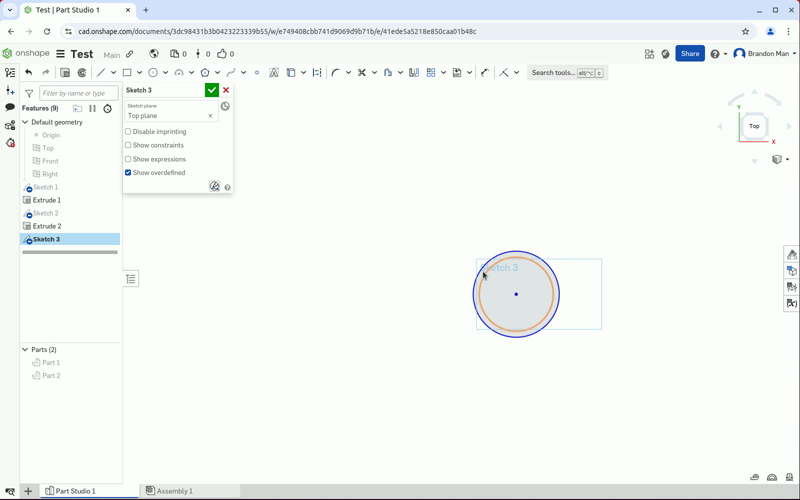
scroll(6)
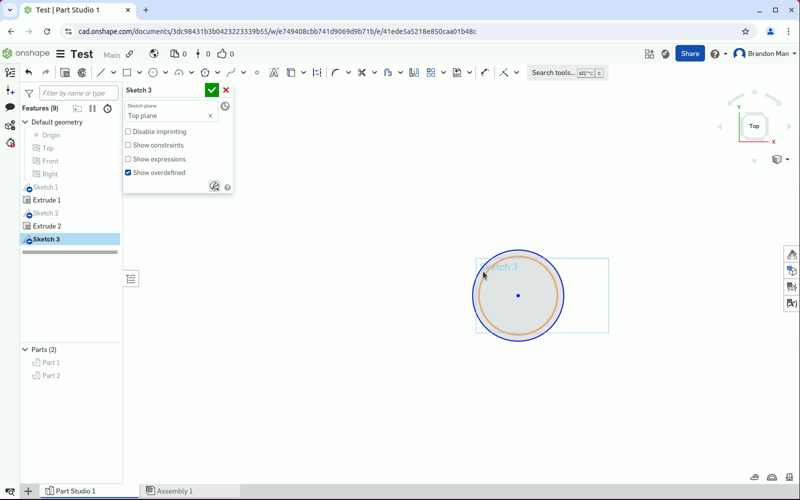
scroll(6)
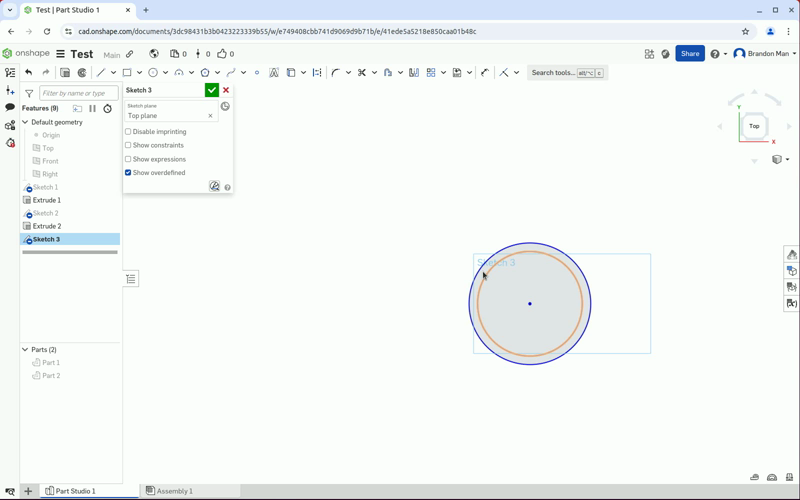
scroll(6)
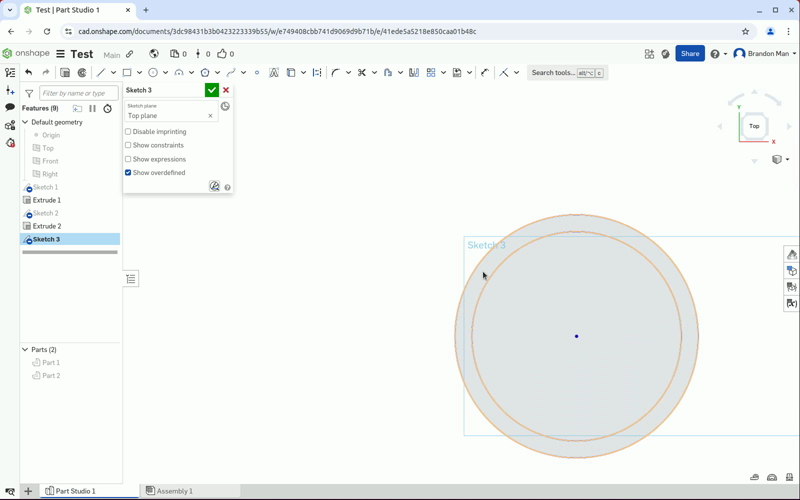
scroll(6)
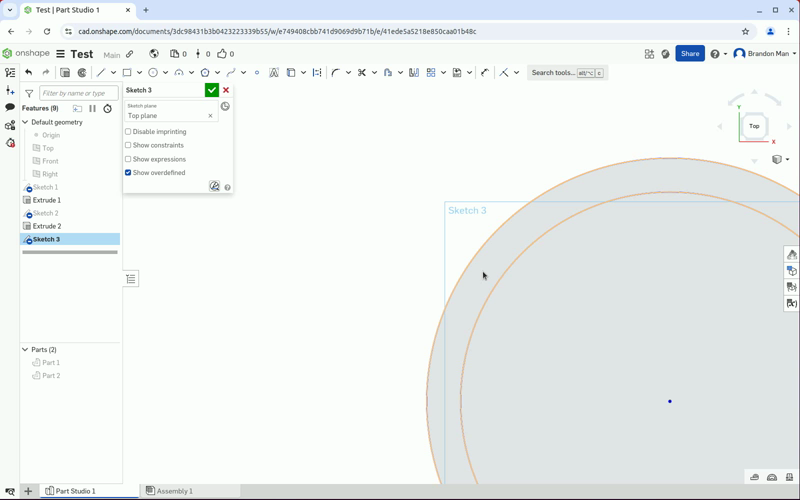
click(483, 271)
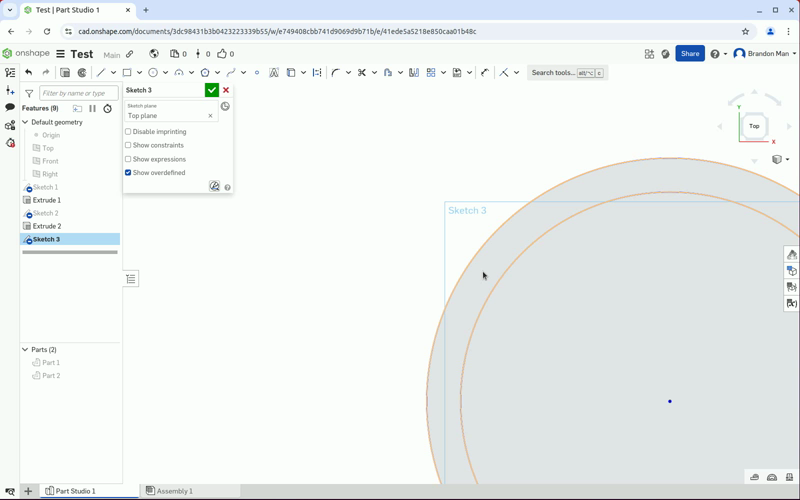
scroll(-6)
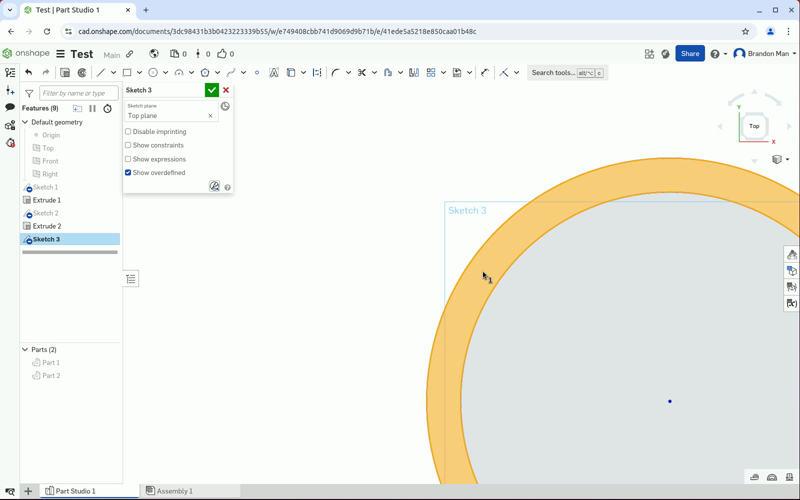
scroll(-6)
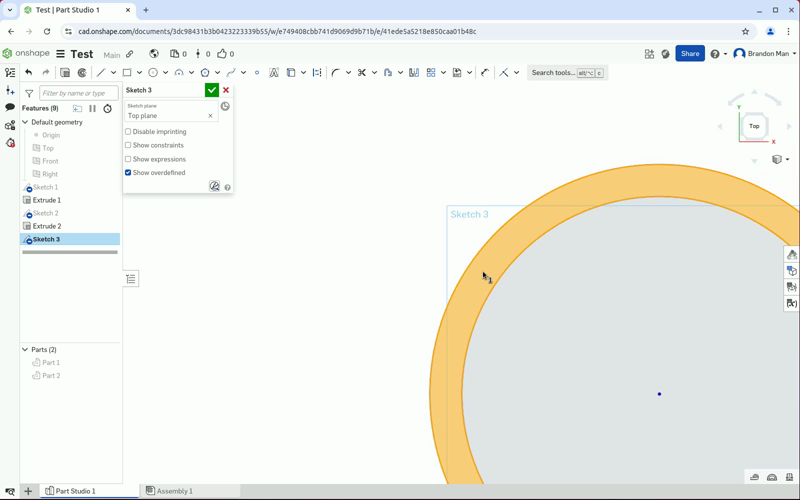
scroll(-6)
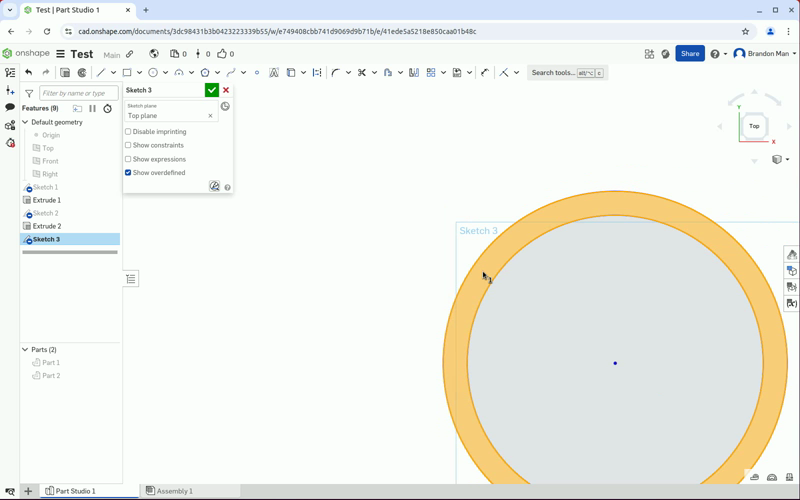
scroll(-6)
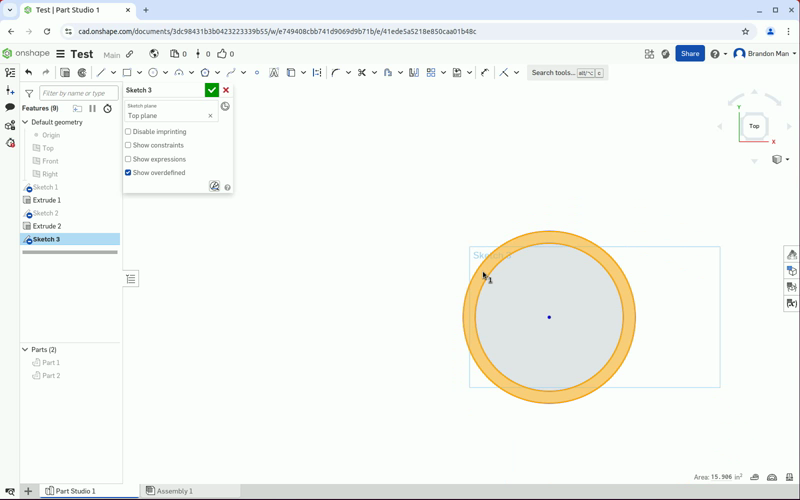
scroll(-6)
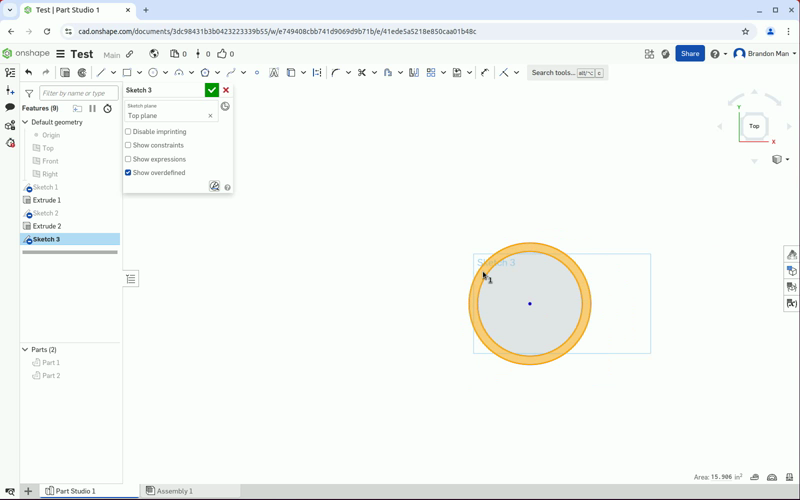
scroll(-6)
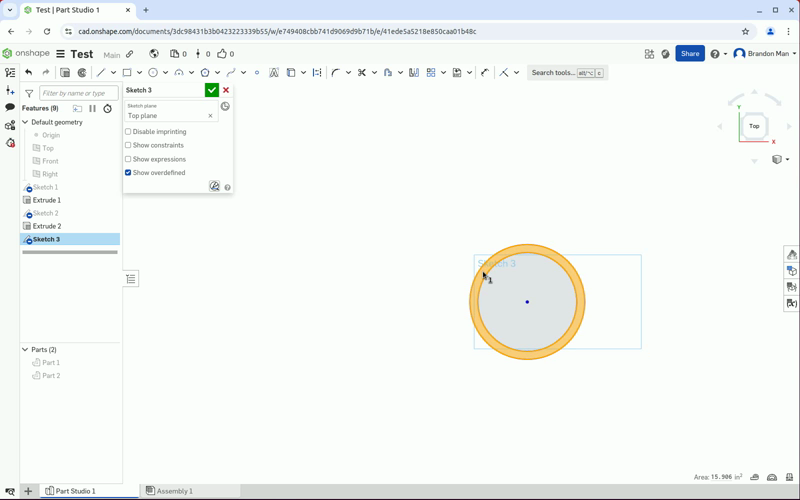
scroll(-6)
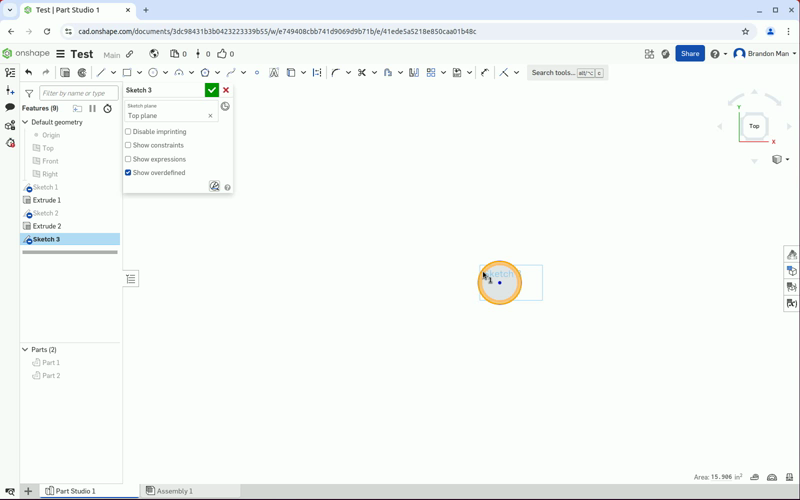
mouse_move(73, 352)
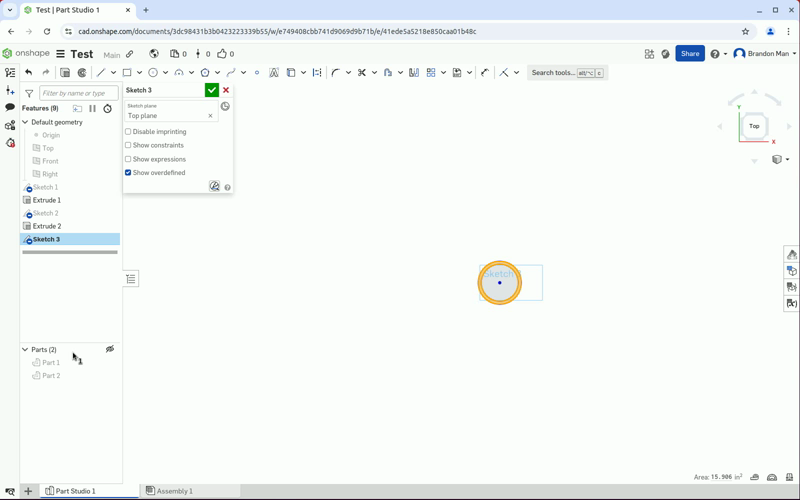
key(shift+y)
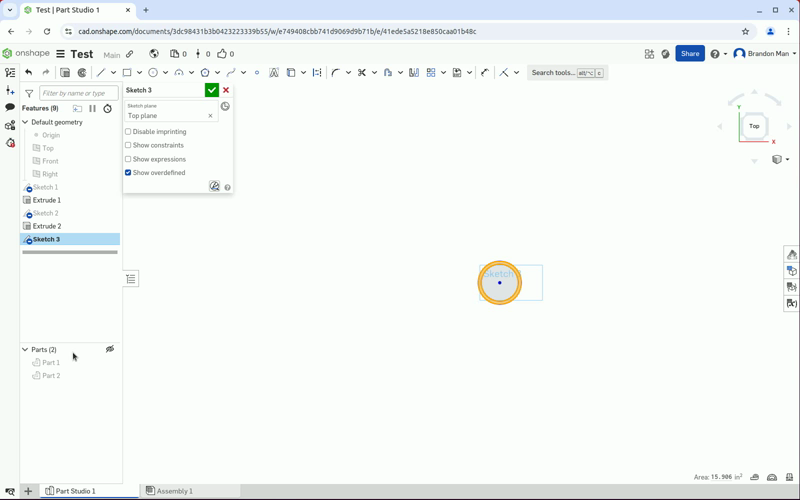
key(shift+e)
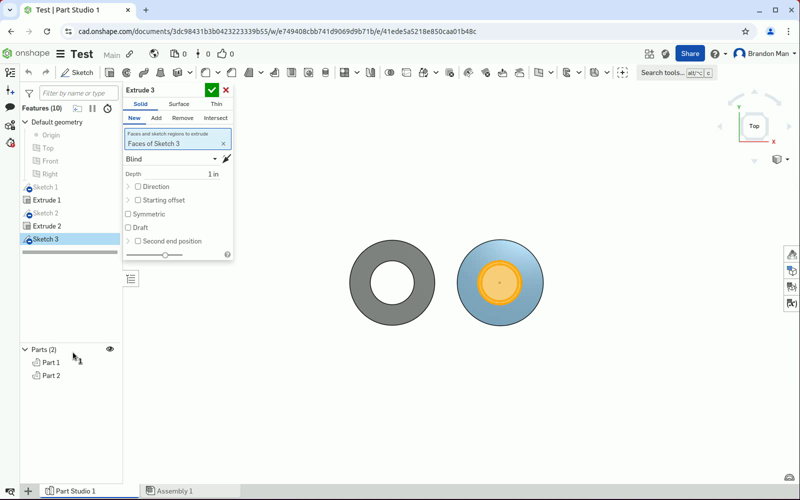
mouse_move(143, 106)
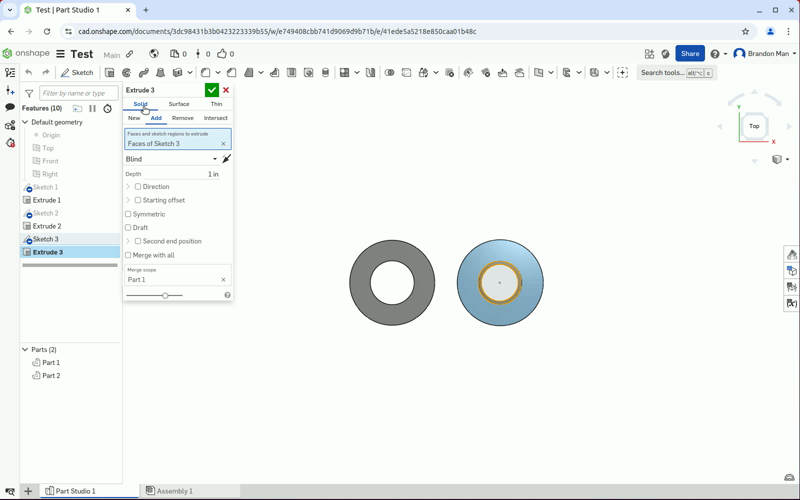
click(143, 106)
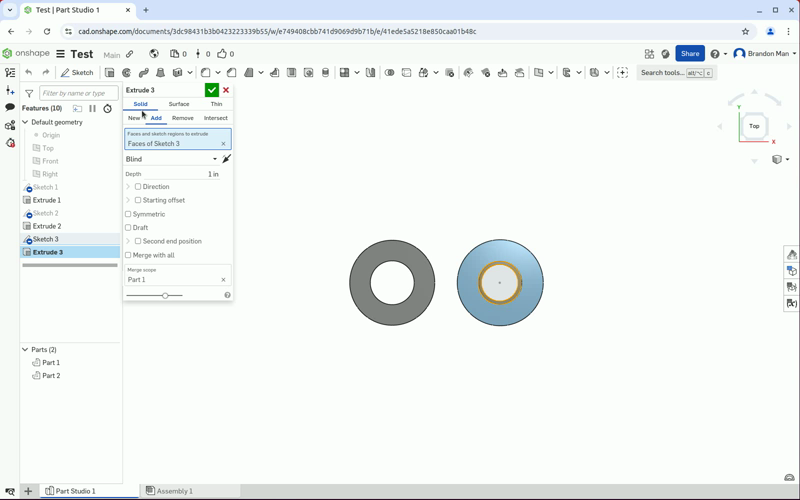
mouse_move(137, 120)
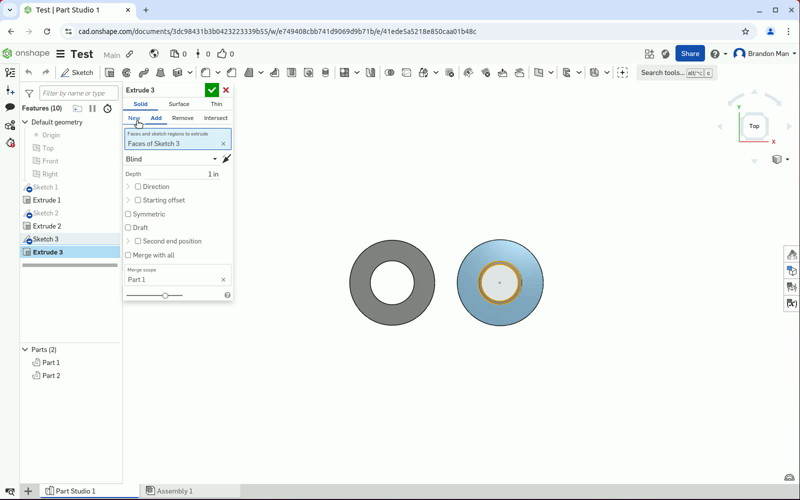
click(137, 120)
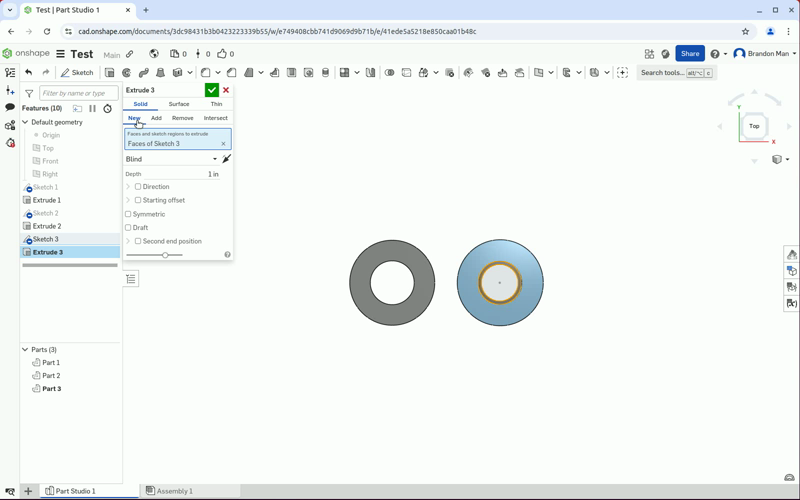
key(tab, 4)
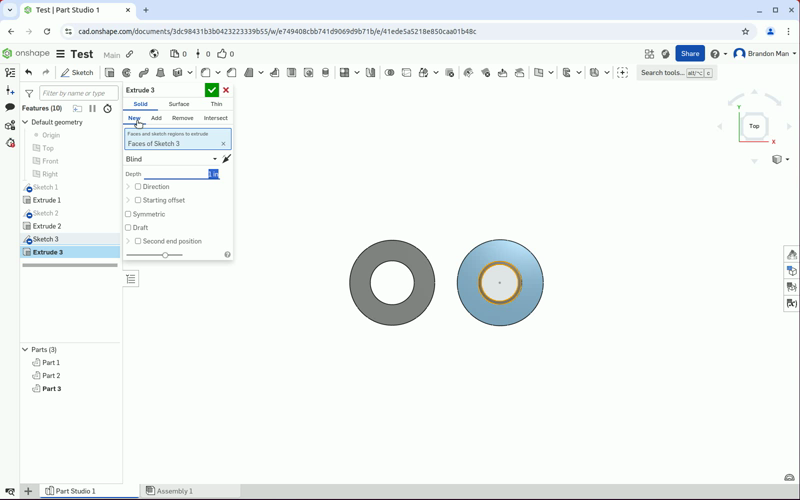
text(7.462)
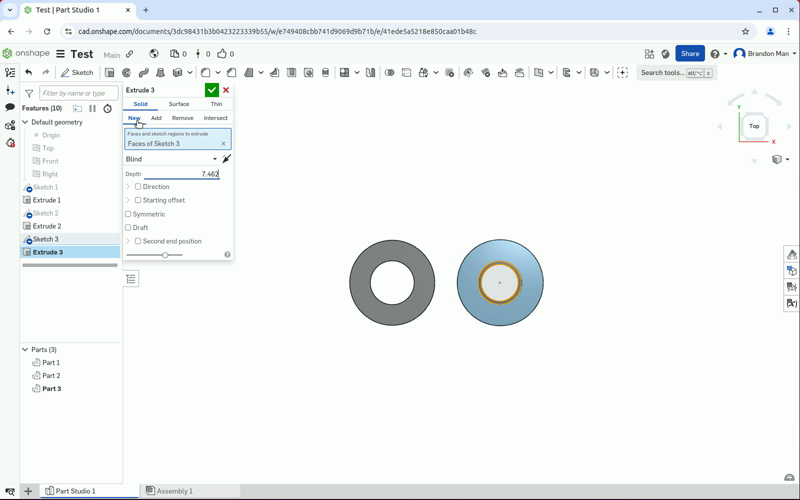
key(enter)
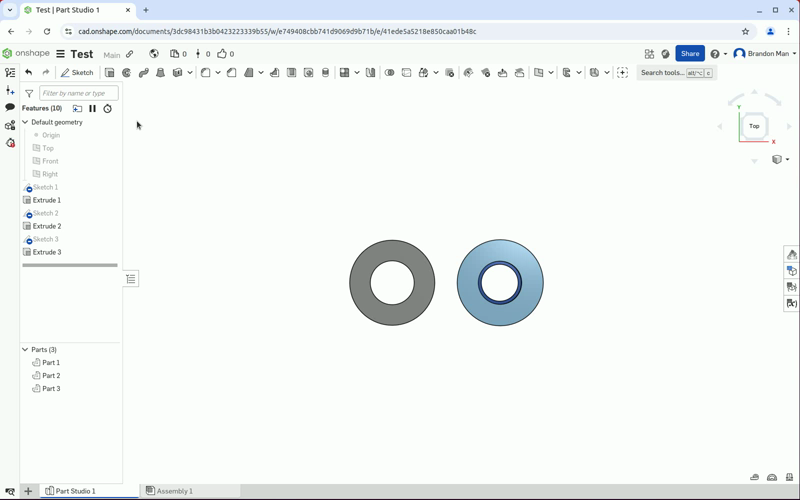
key(shift+h)
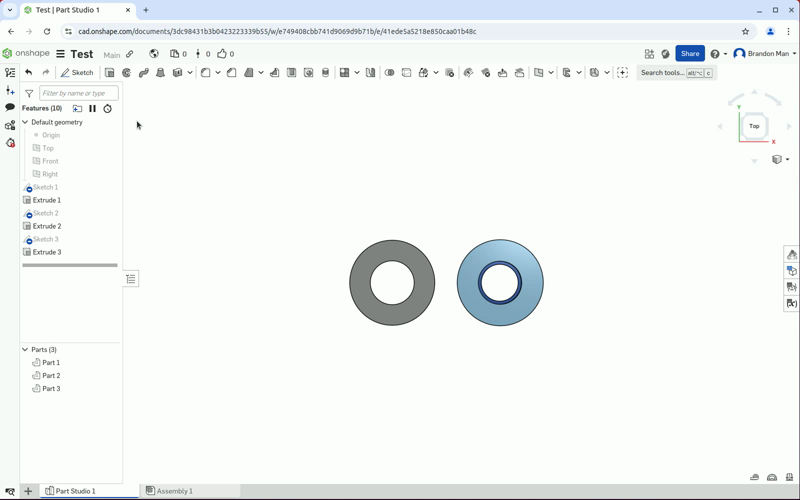
key(shift+h)
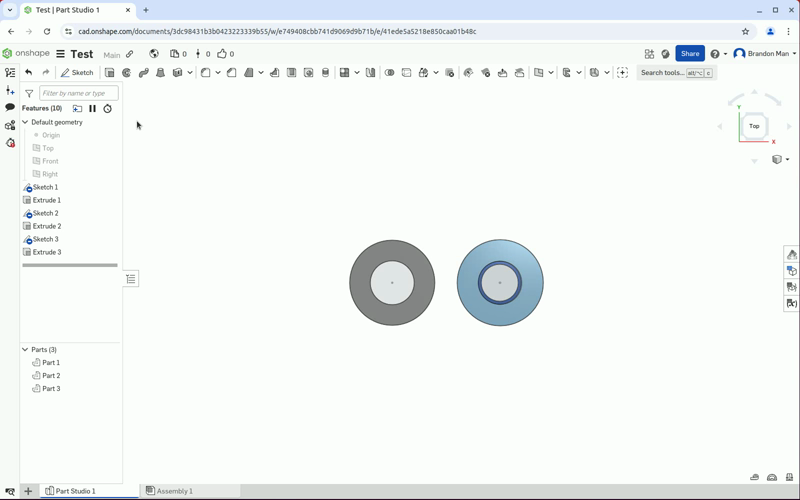
key(shift+7)
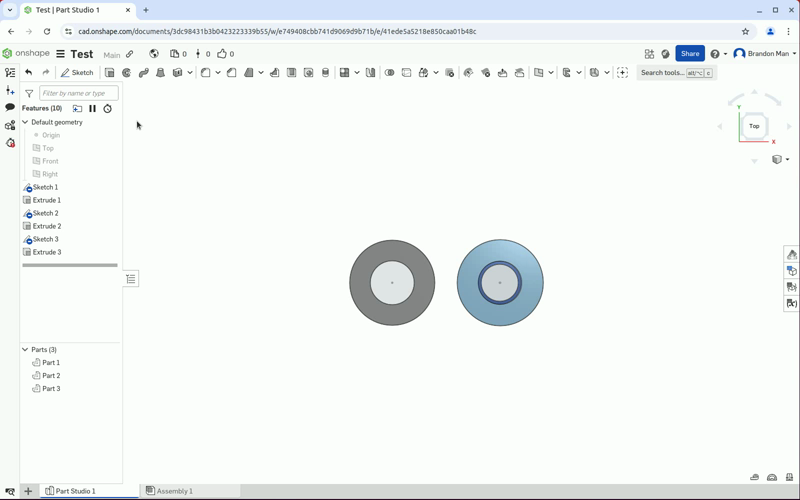
key(up, 3)
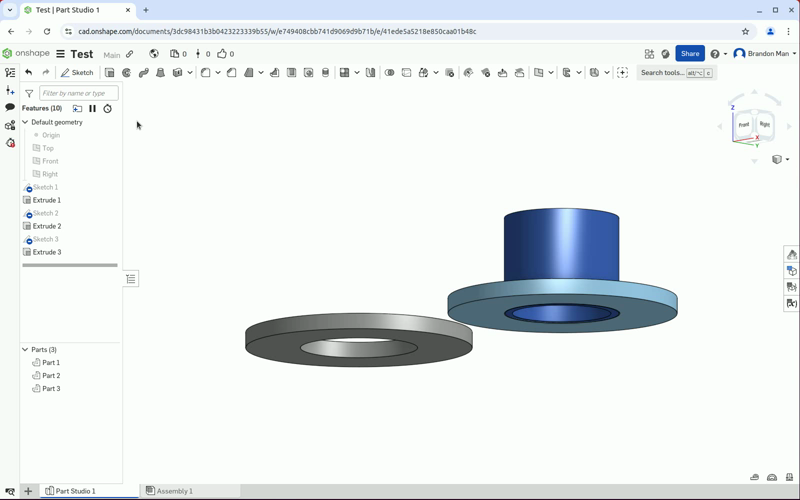
key(left, 3)
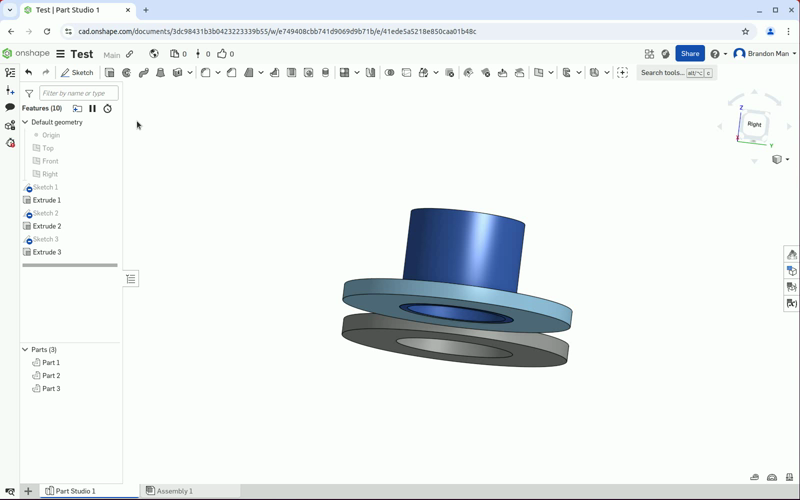
key(right, 3)
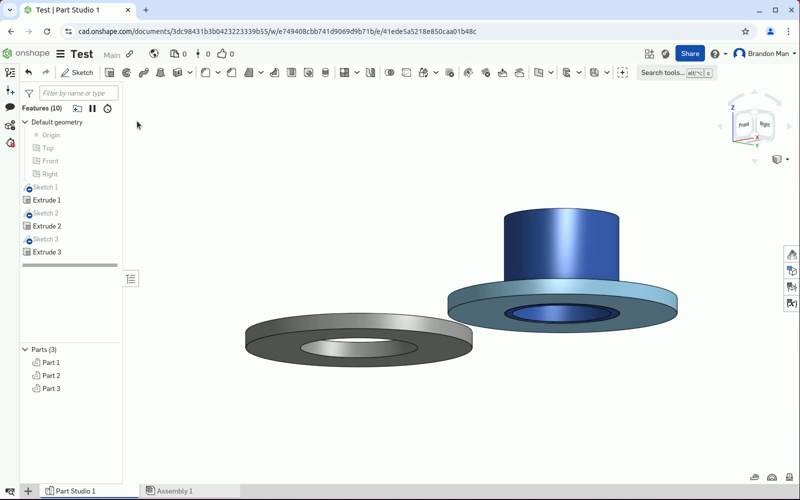
key(down, 3)
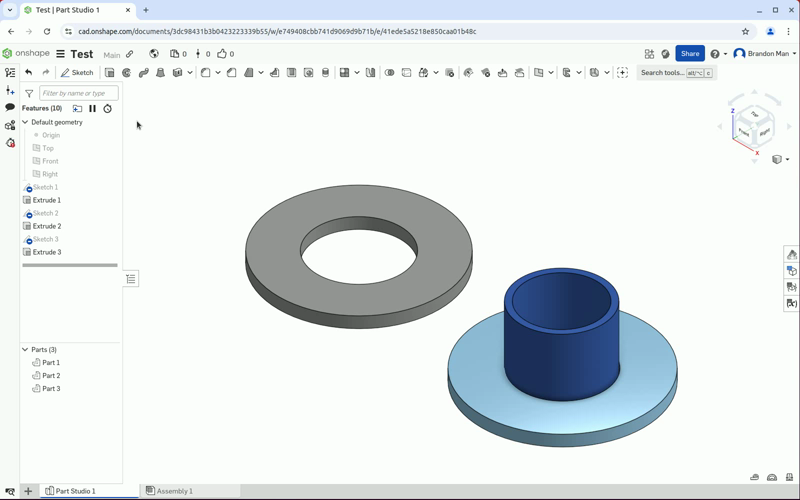
mouse_move(73, 189)
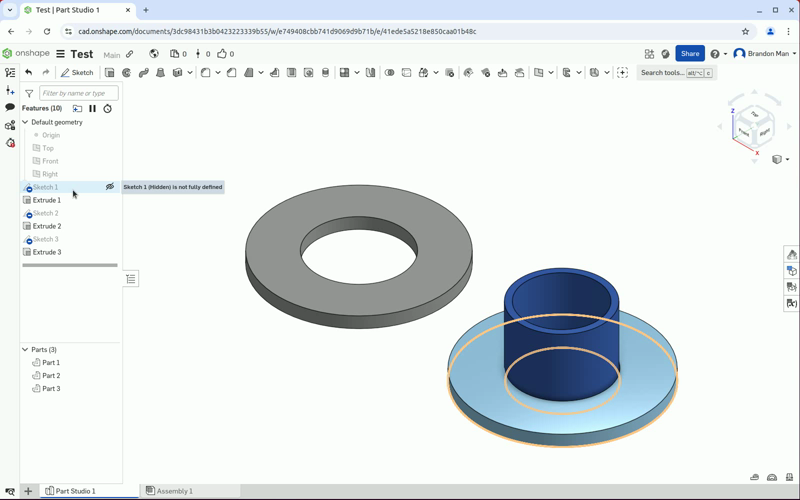
click(73, 189)